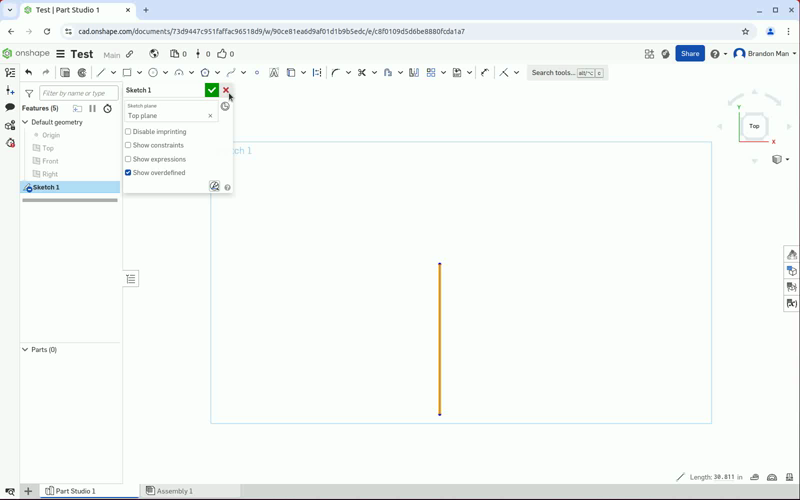
key(shift+h)
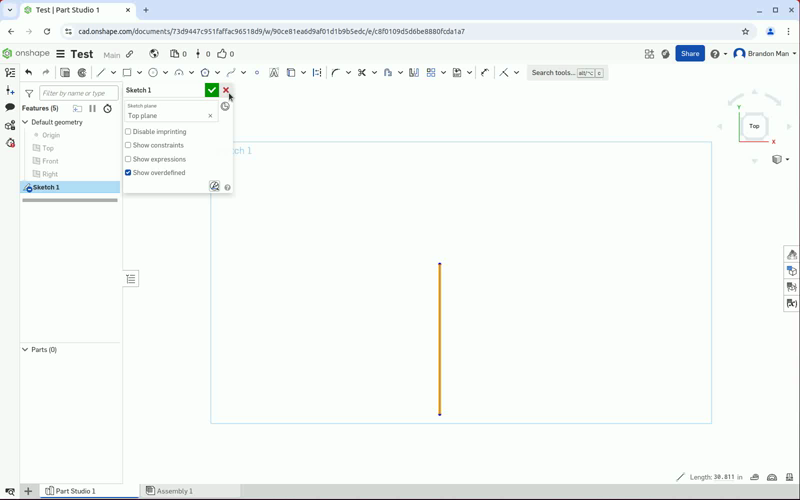
key(shift+s)
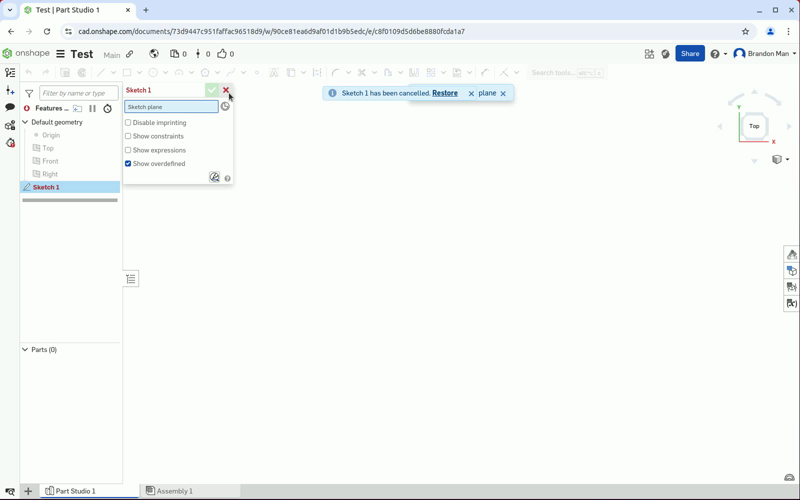
mouse_move(73, 150)
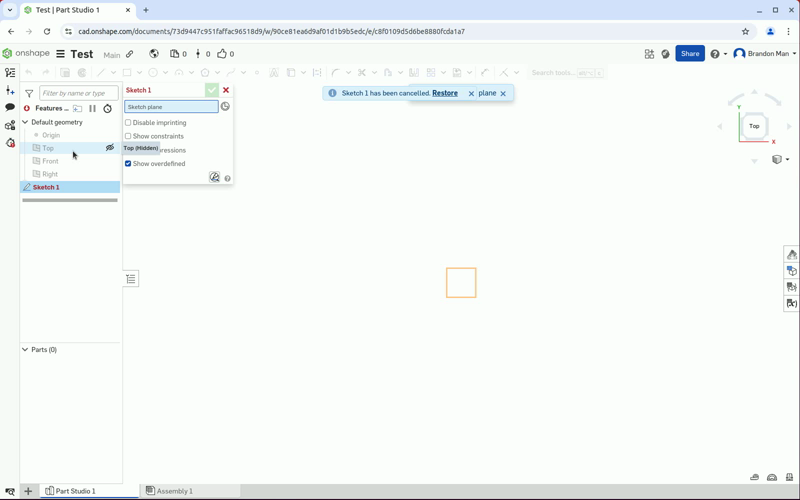
click(73, 150)
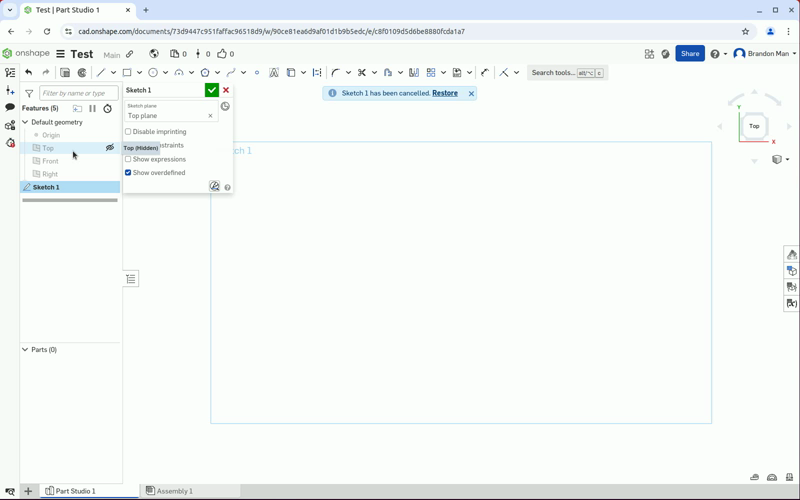
mouse_move(73, 352)
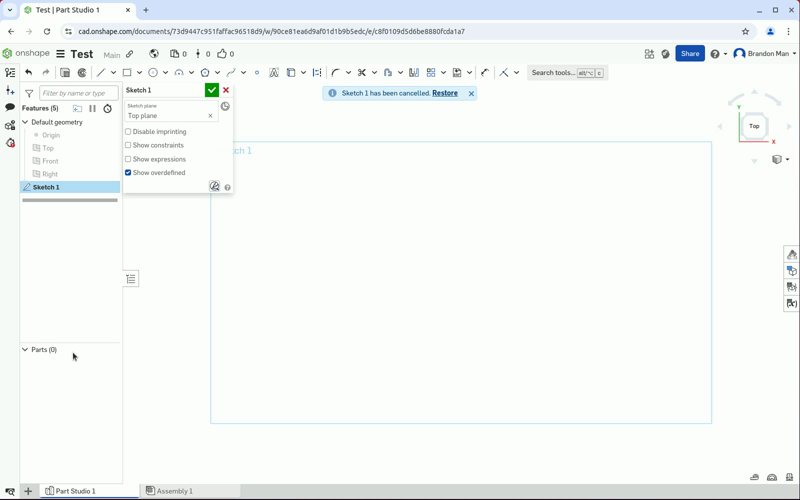
key(y)
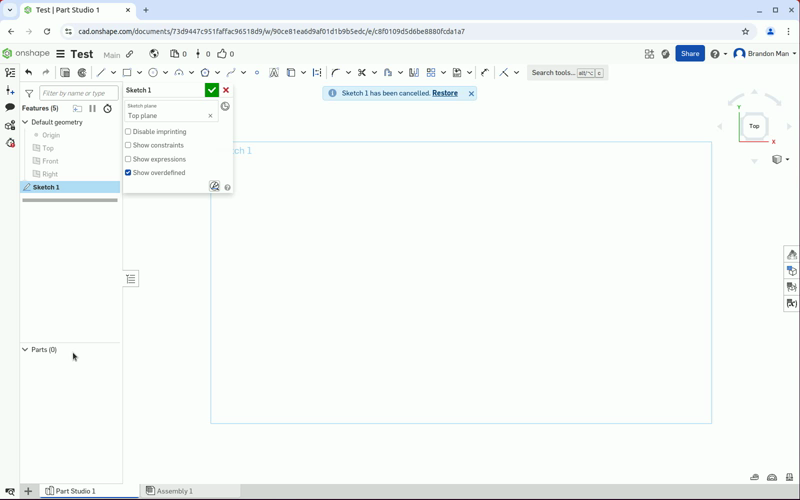
key(l)
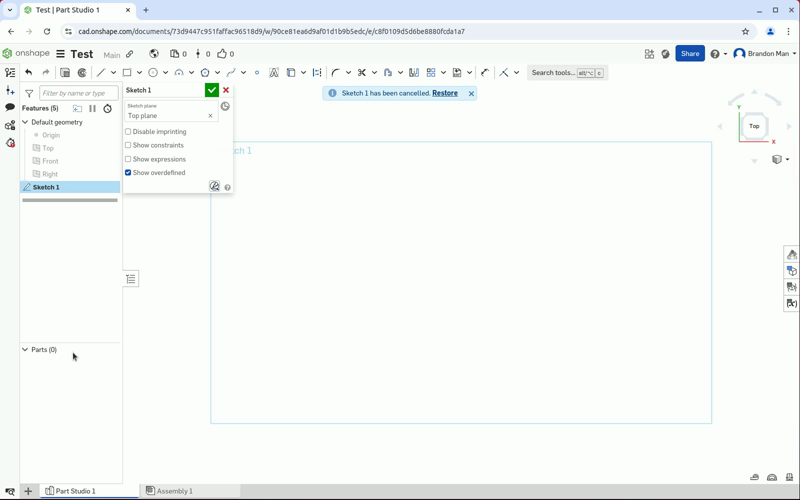
key_down(shift)
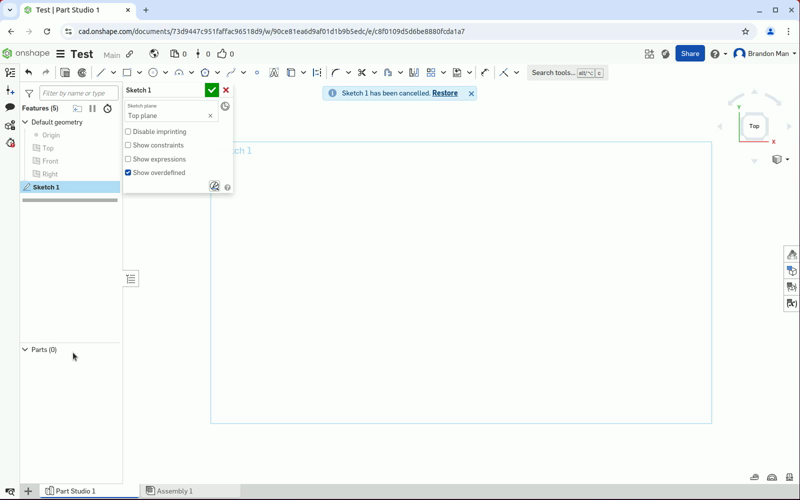
mouse_move(430, 363)
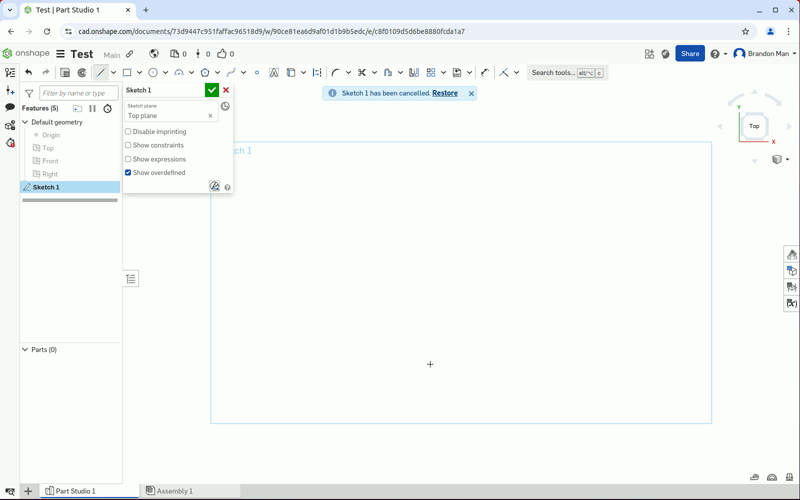
click(430, 363)
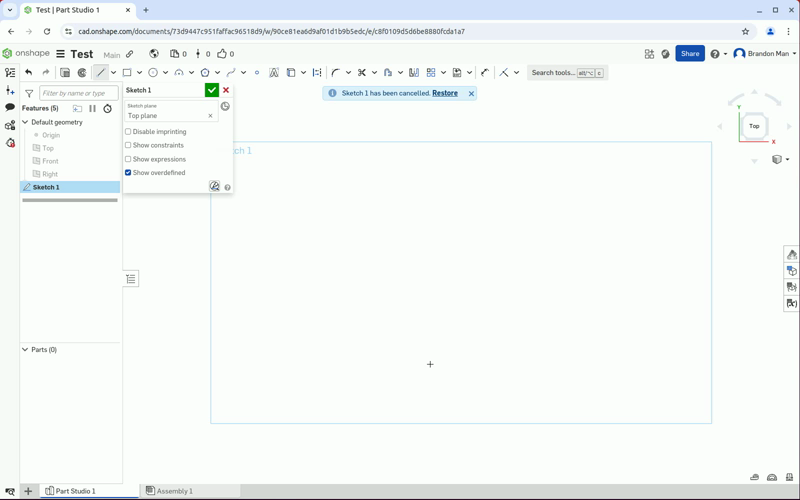
key_up(shift)
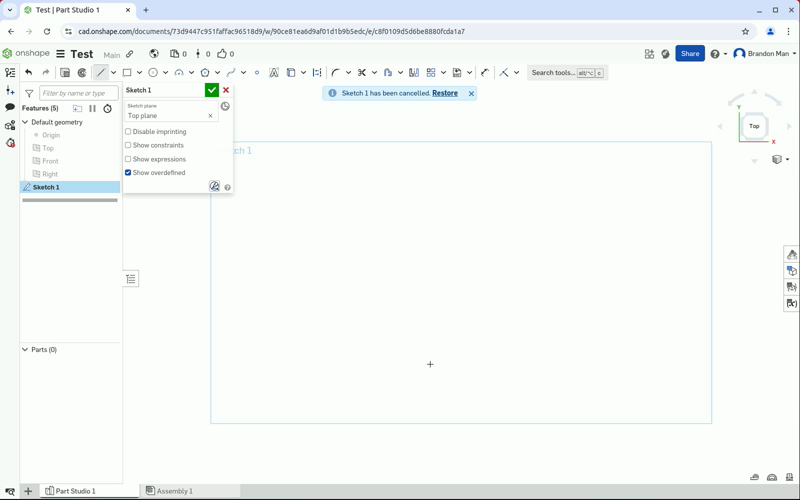
key_down(shift)
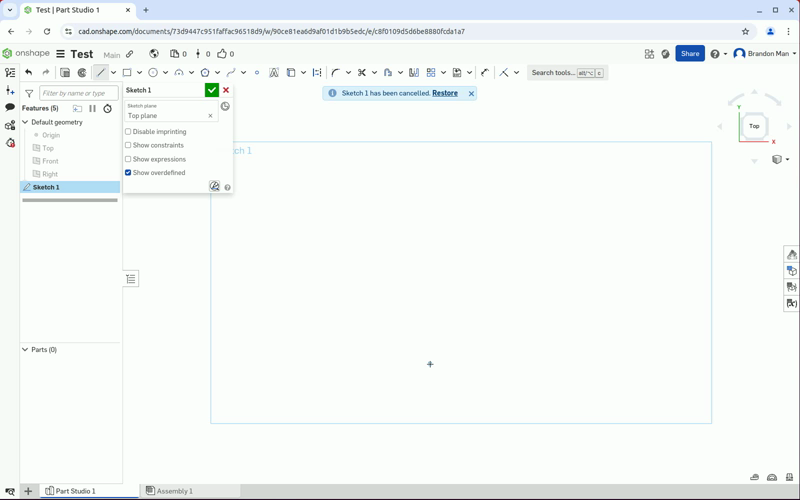
mouse_move(537, 363)
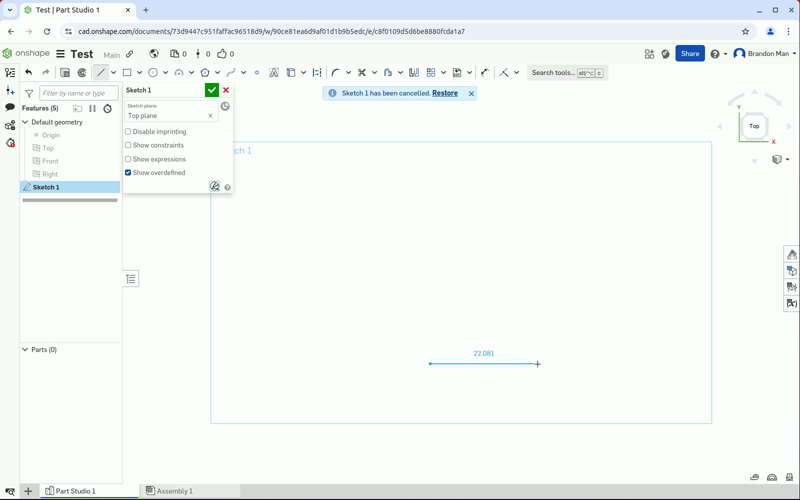
click(537, 363)
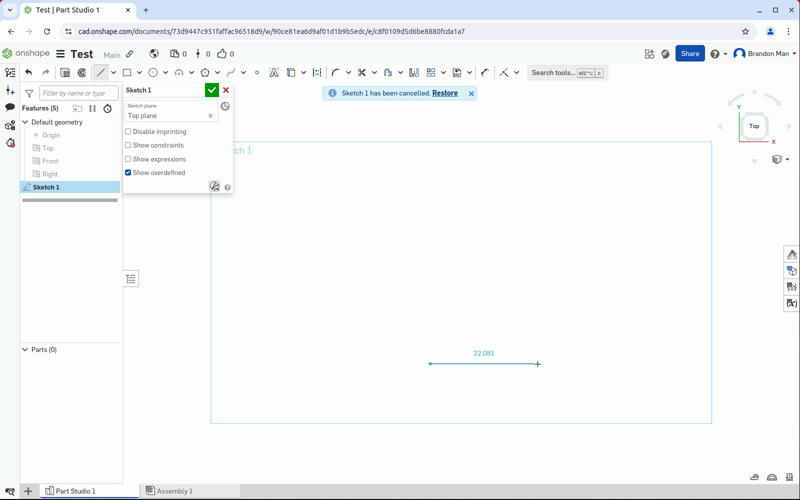
key_up(shift)
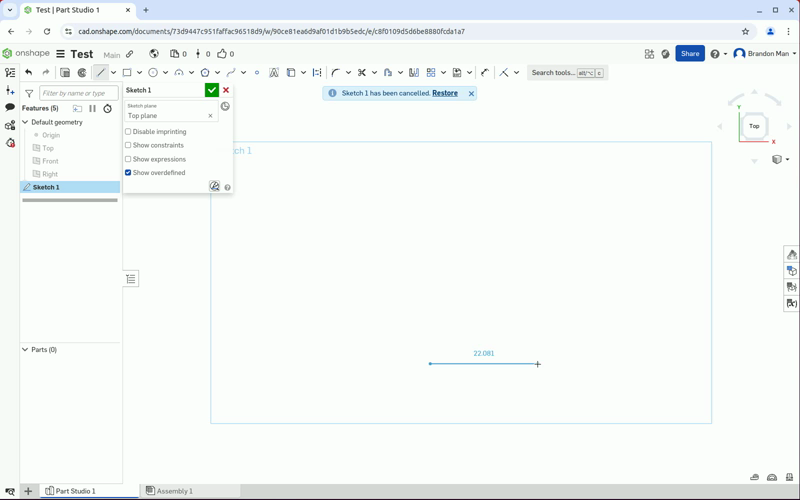
key_down(shift)
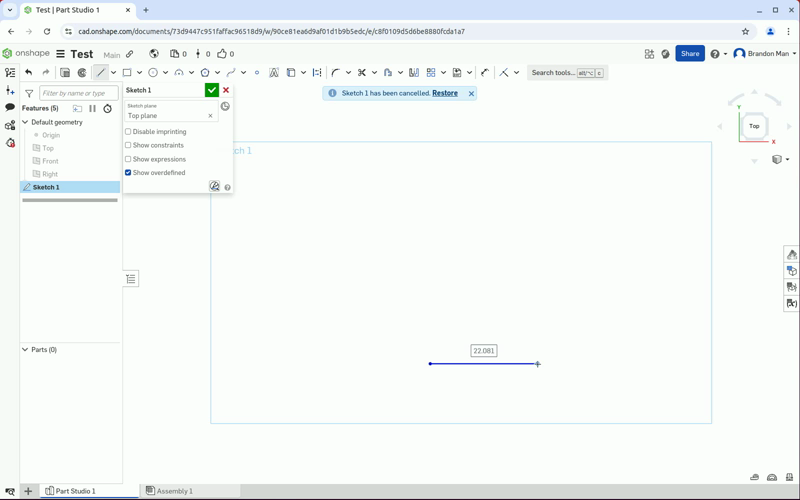
mouse_move(537, 201)
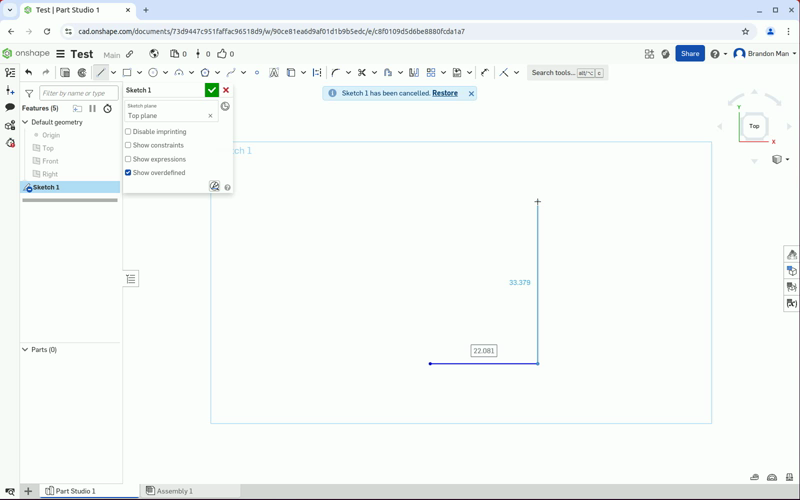
click(537, 201)
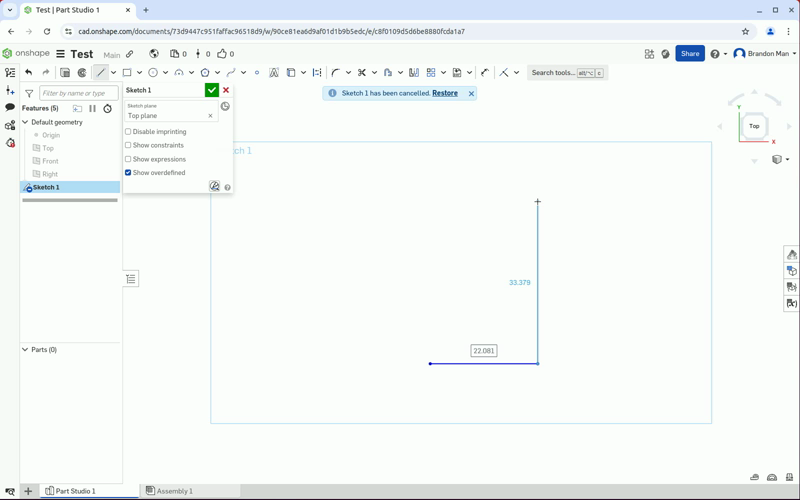
key_up(shift)
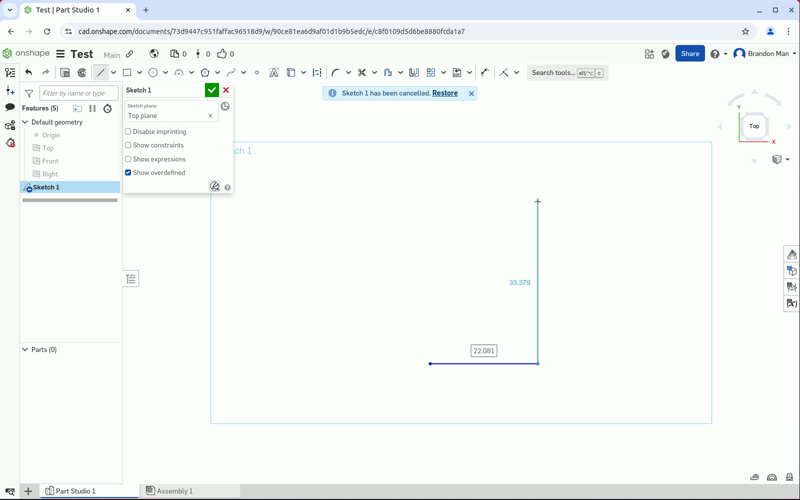
key_down(shift)
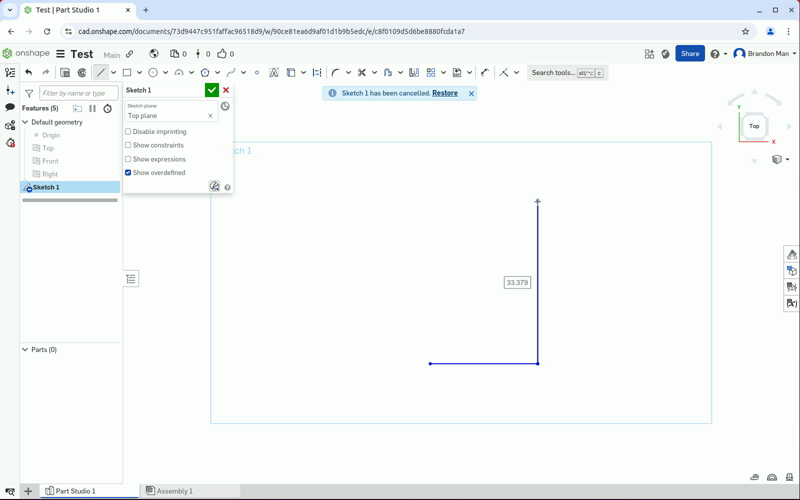
mouse_move(430, 201)
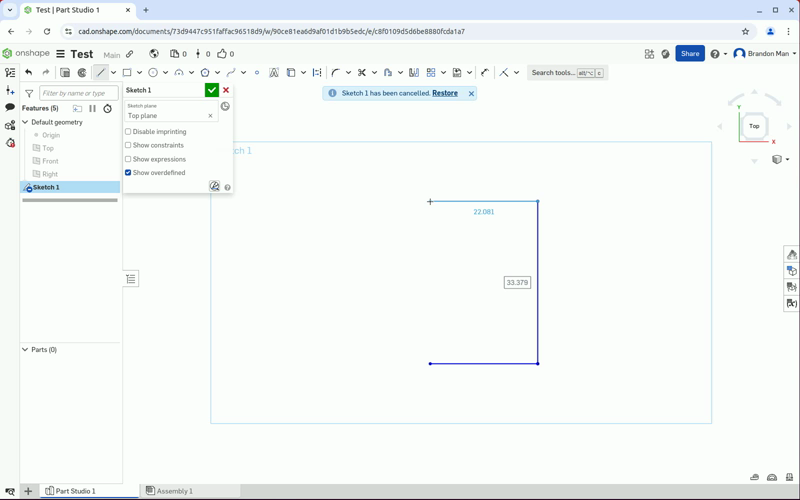
click(430, 201)
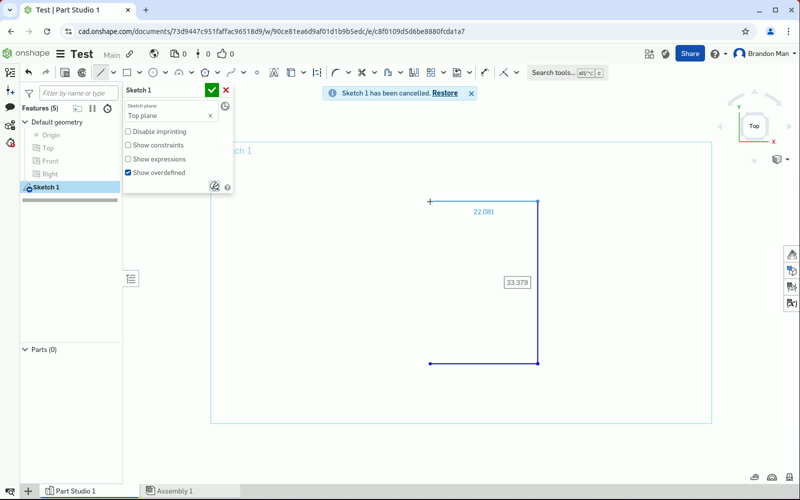
key_up(shift)
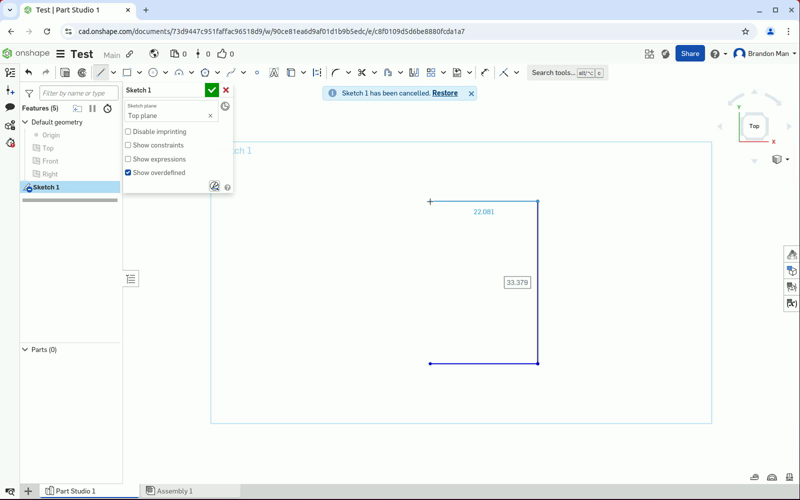
key_down(shift)
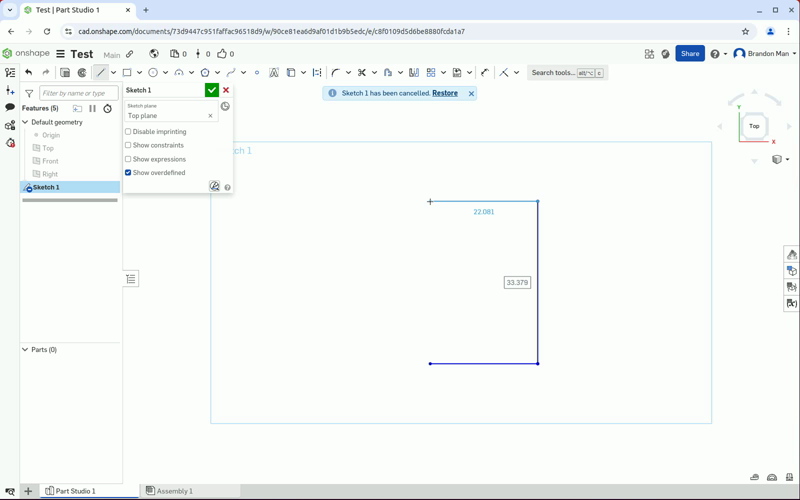
mouse_move(430, 363)
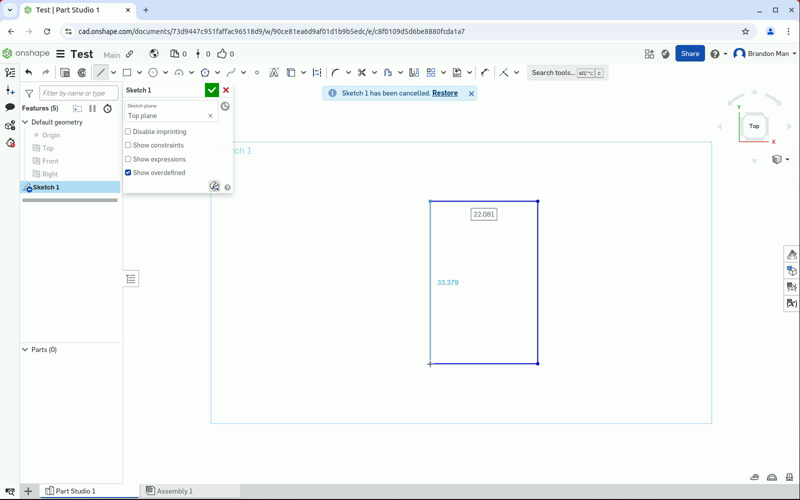
key_up(shift)
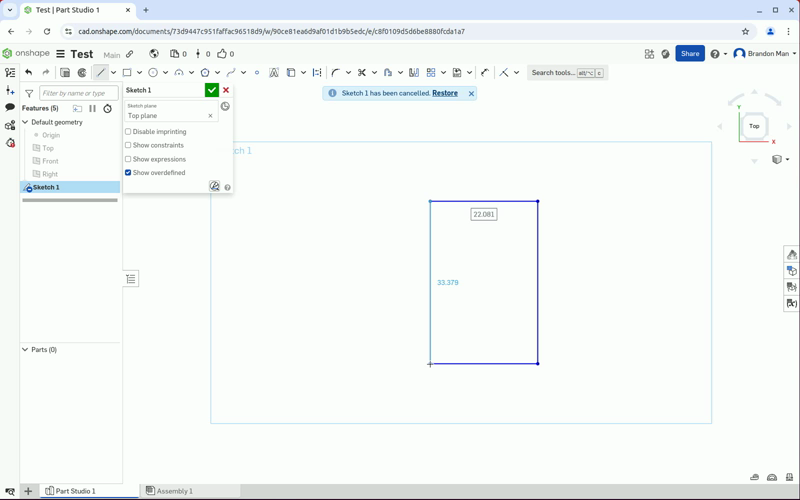
click(430, 363)
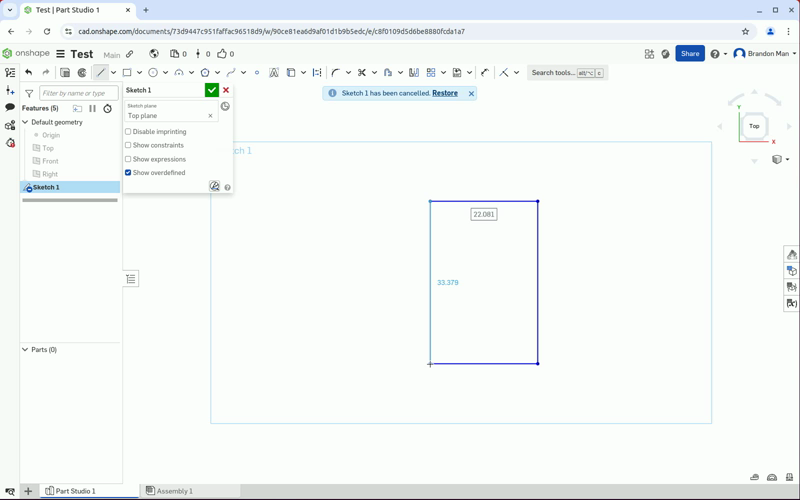
key(esc)
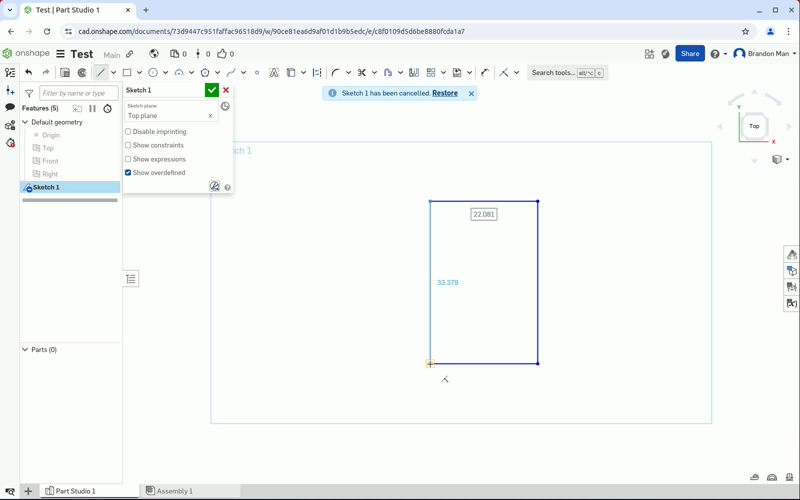
mouse_move(459, 264)
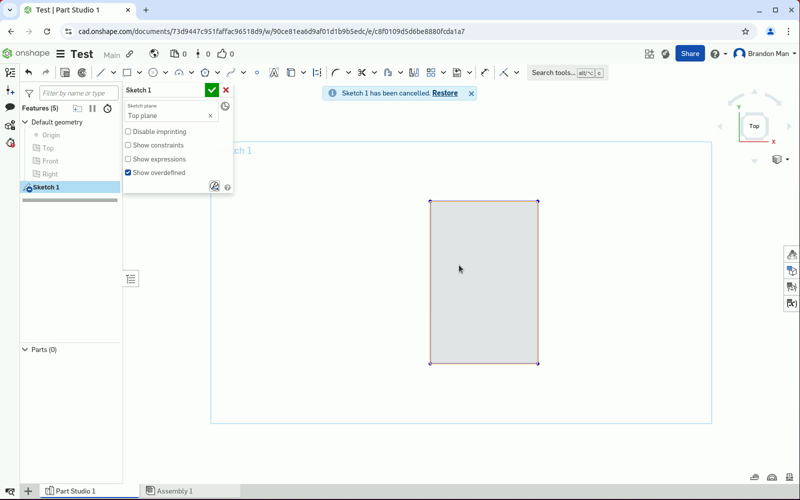
click(459, 264)
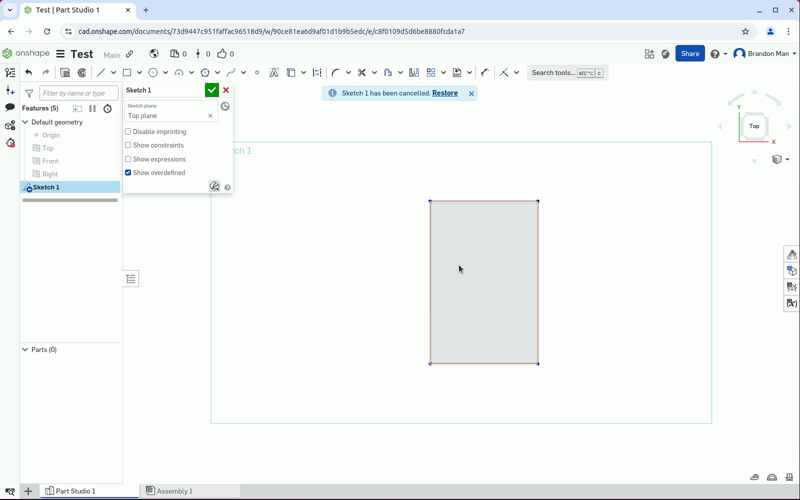
mouse_move(73, 352)
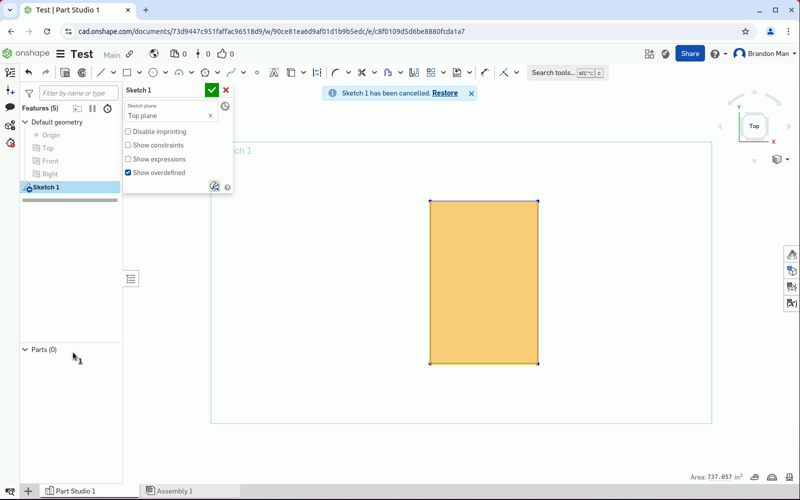
key(shift+y)
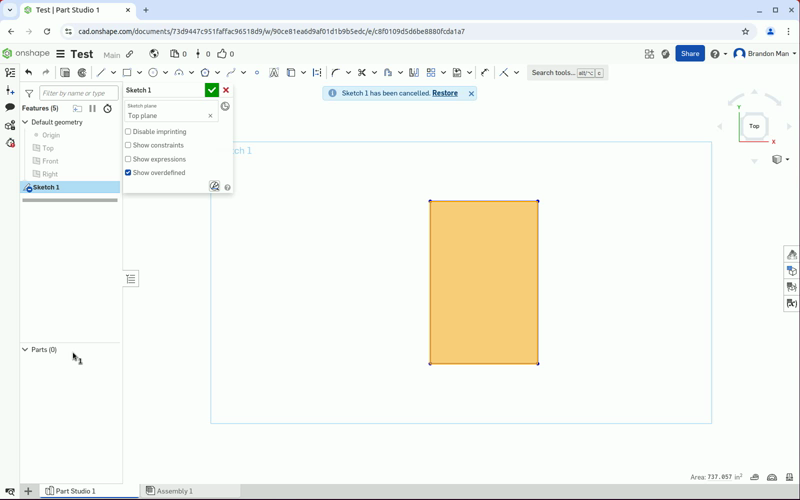
key(shift+e)
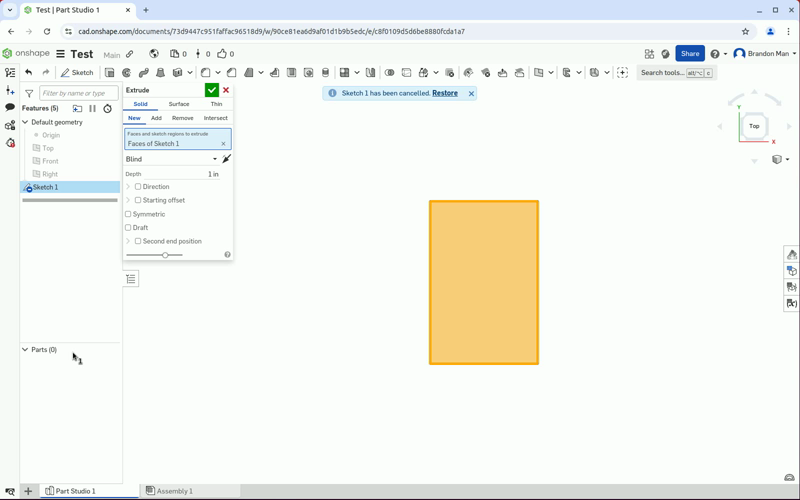
mouse_move(143, 106)
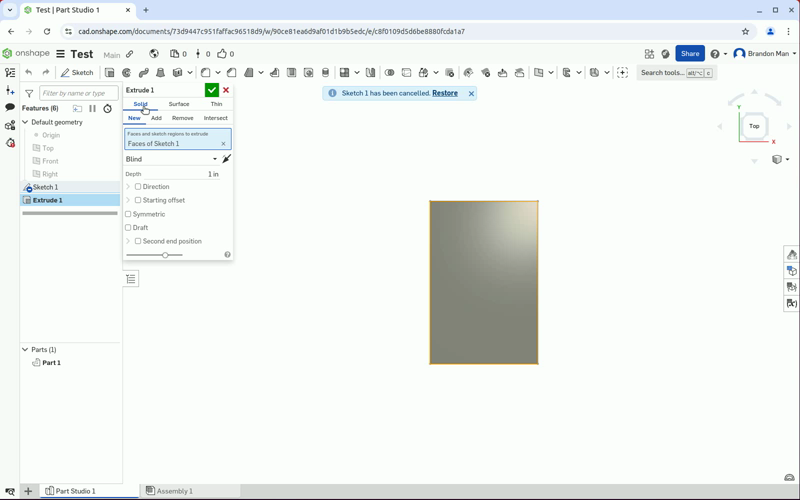
click(143, 106)
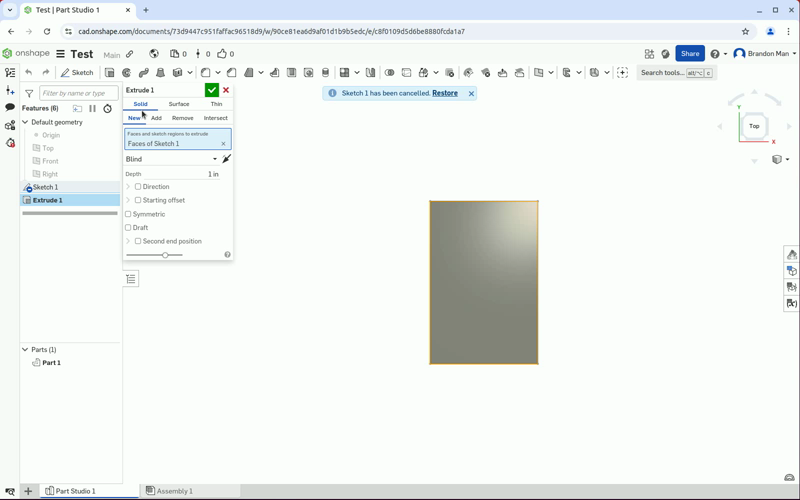
mouse_move(137, 120)
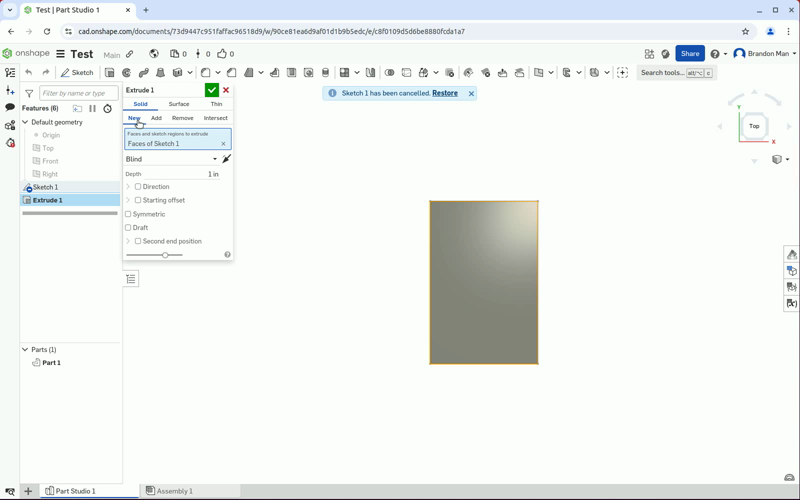
click(137, 120)
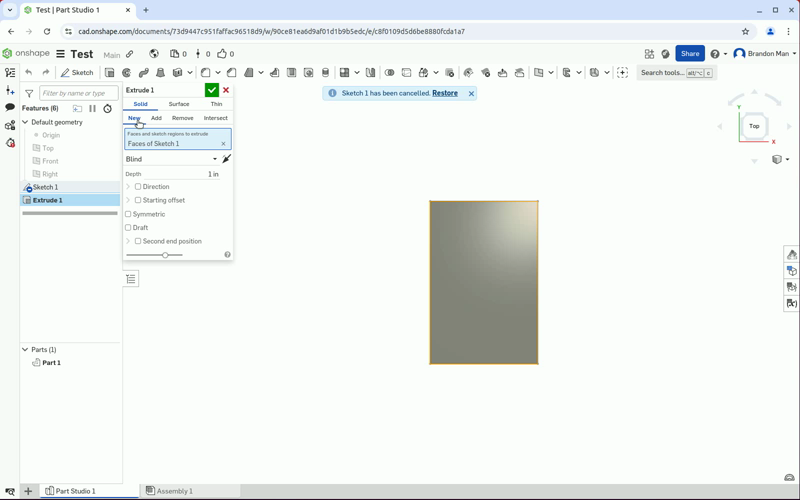
key(tab, 4)
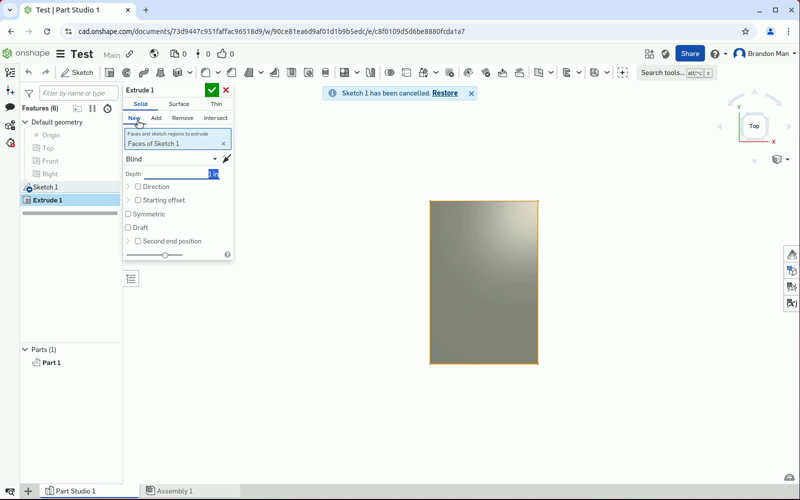
text(2.166)
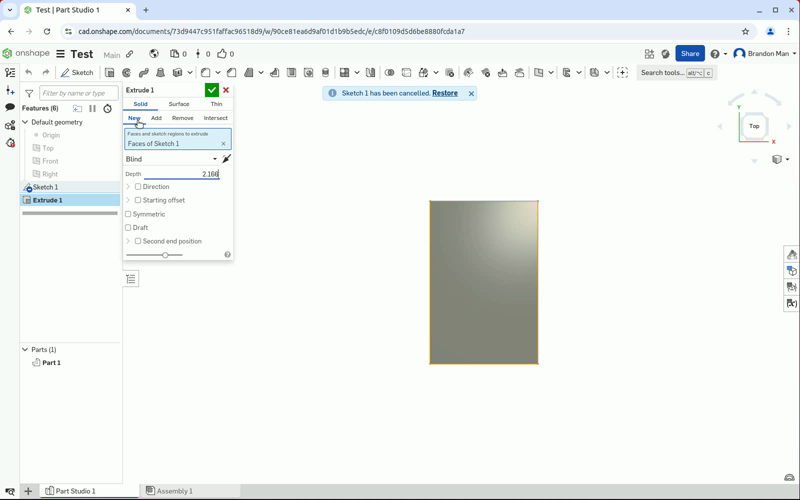
key(enter)
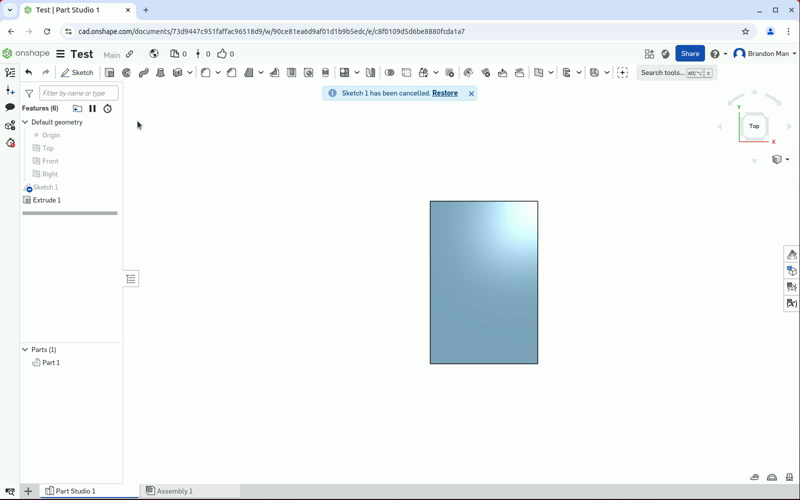
key(shift+h)
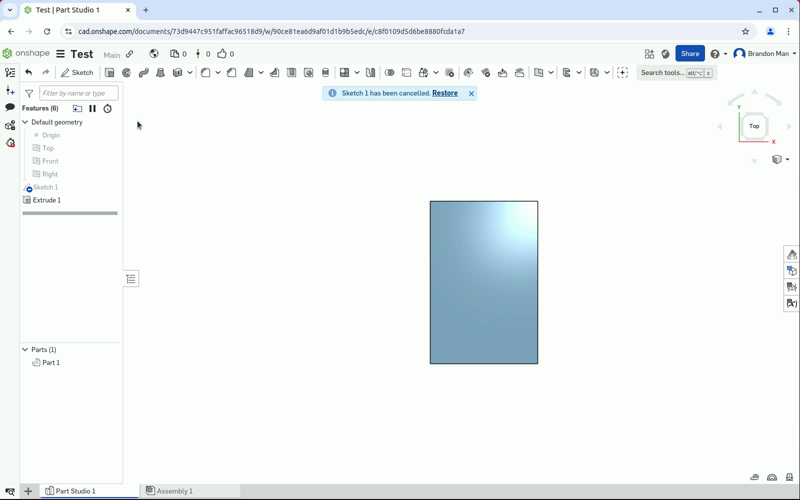
key(shift+h)
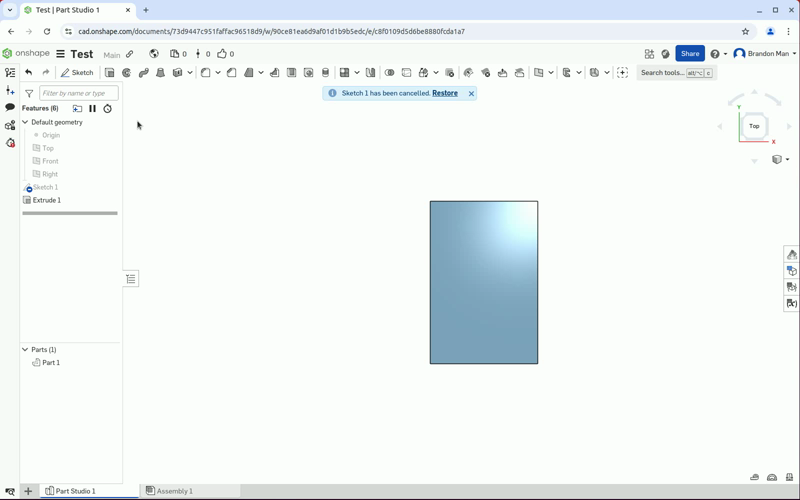
mouse_move(73, 189)
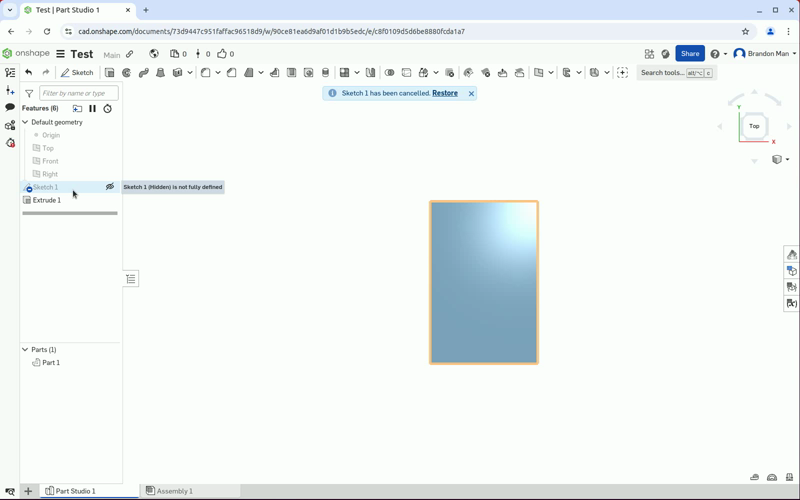
click(73, 189)
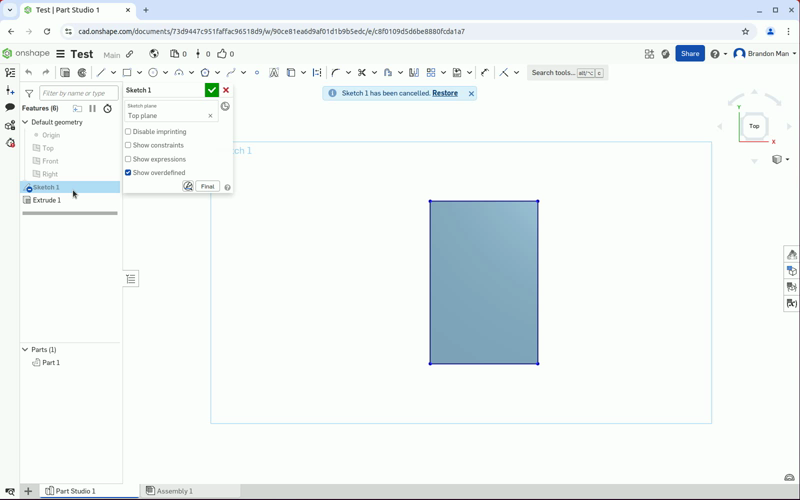
mouse_move(229, 92)
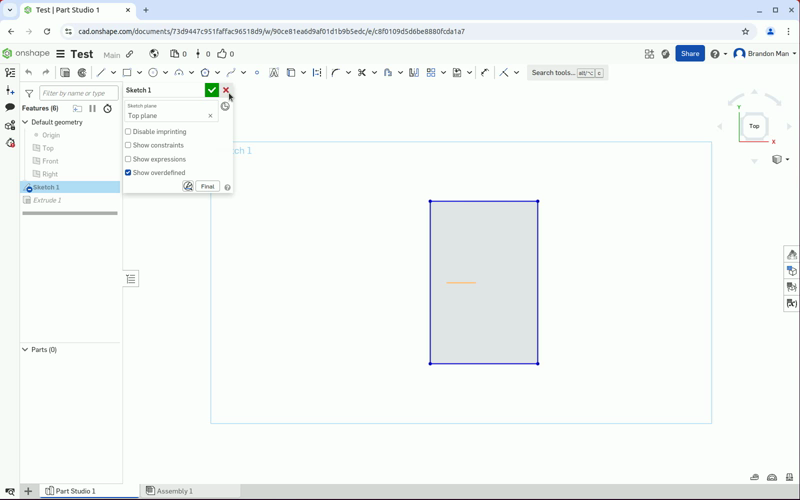
click(229, 92)
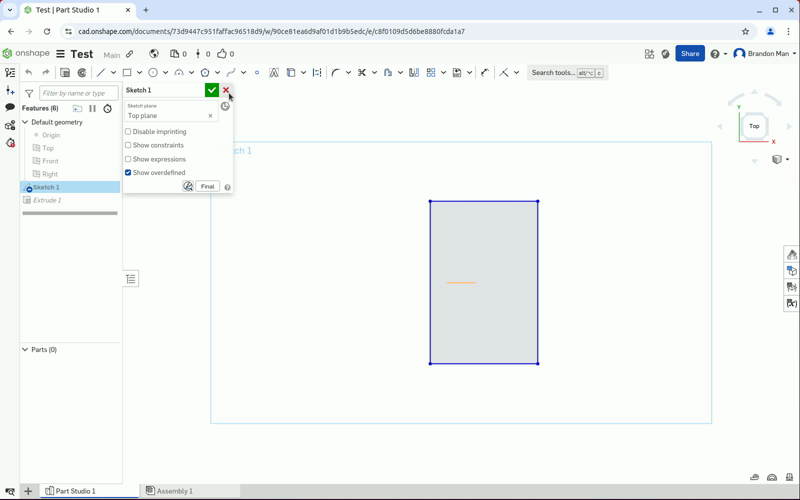
key(shift+s)
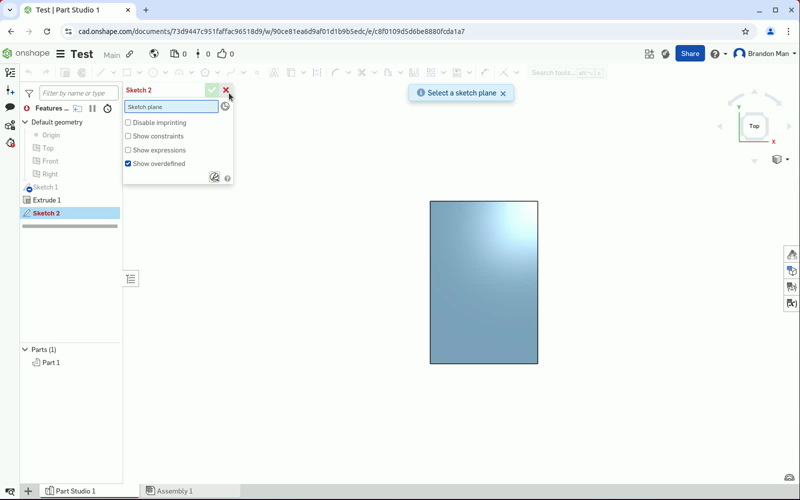
mouse_move(73, 150)
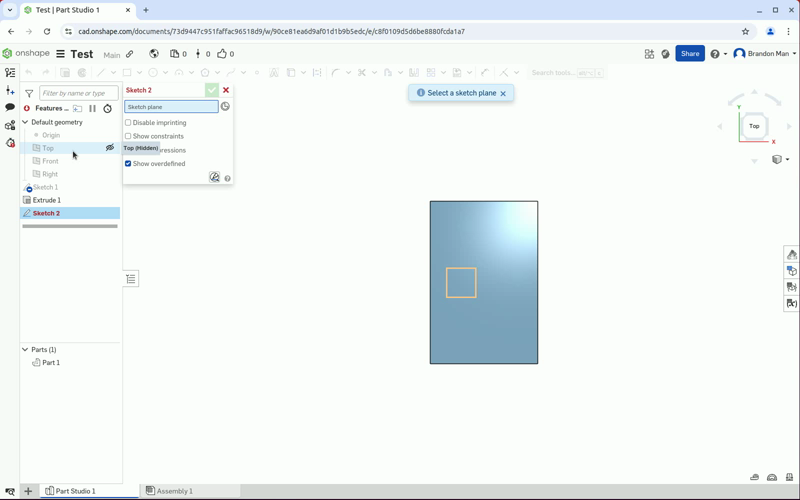
click(73, 150)
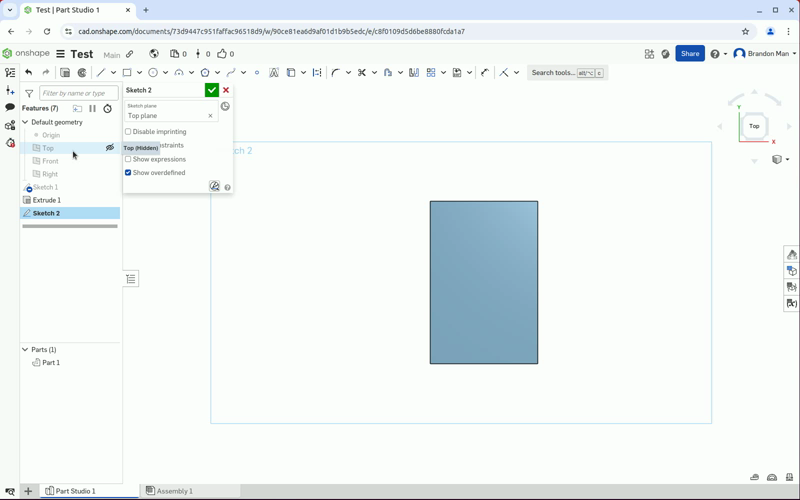
mouse_move(73, 352)
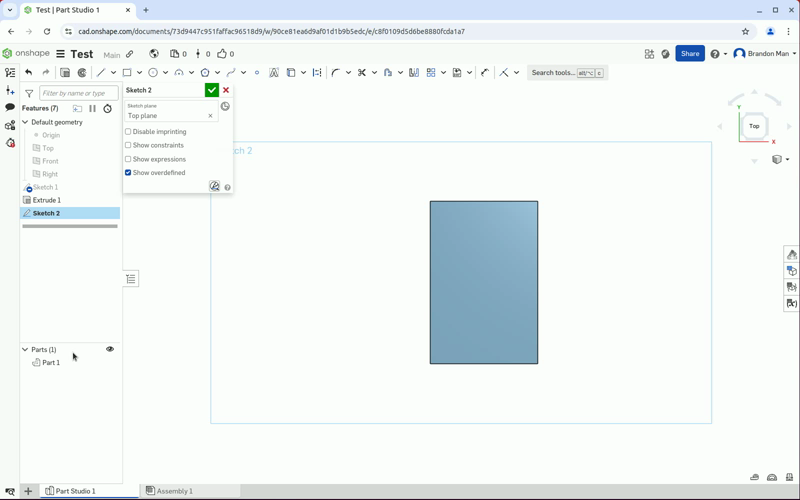
key(y)
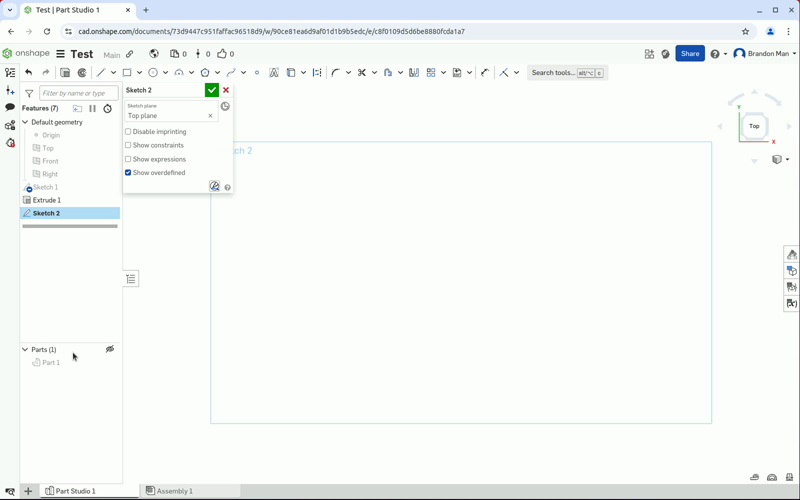
key(l)
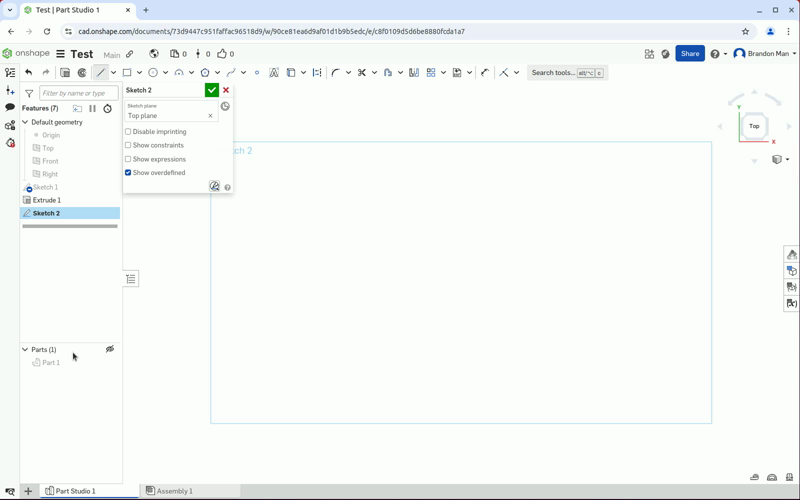
key_down(shift)
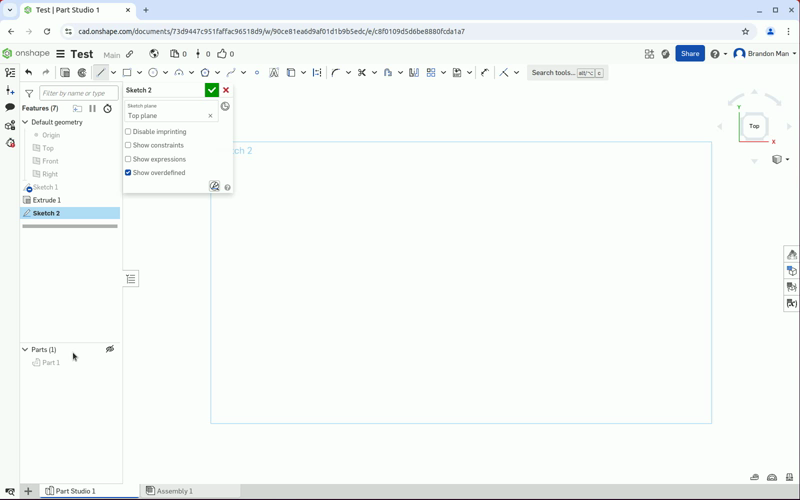
mouse_move(419, 374)
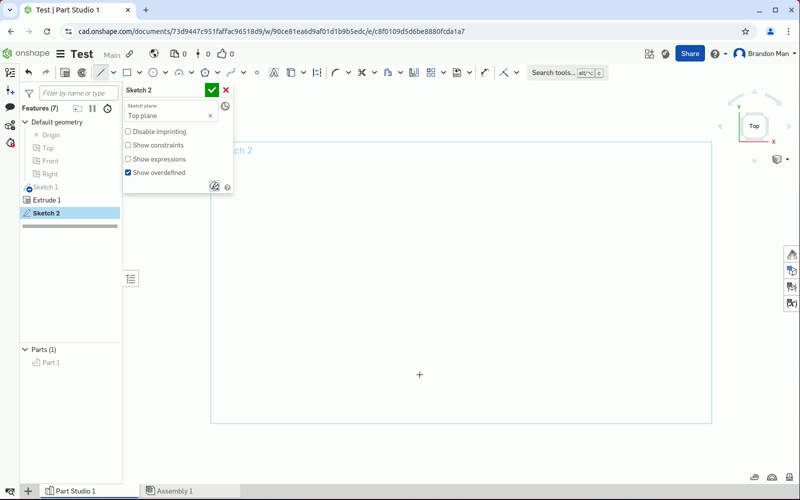
click(419, 374)
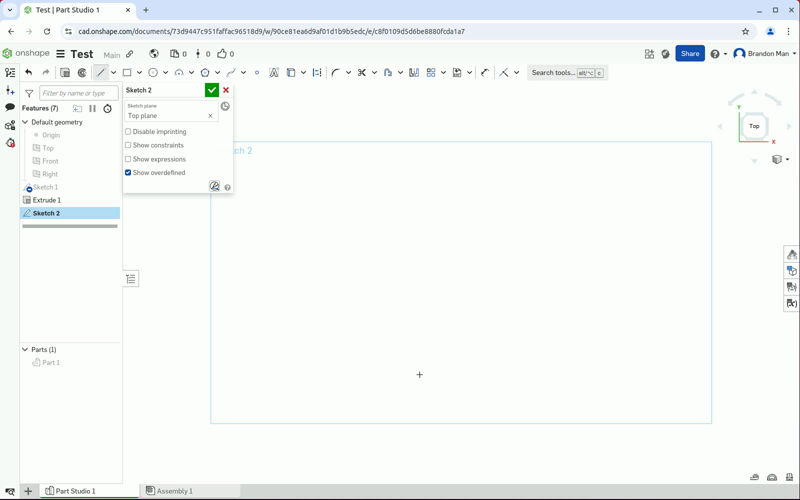
key_up(shift)
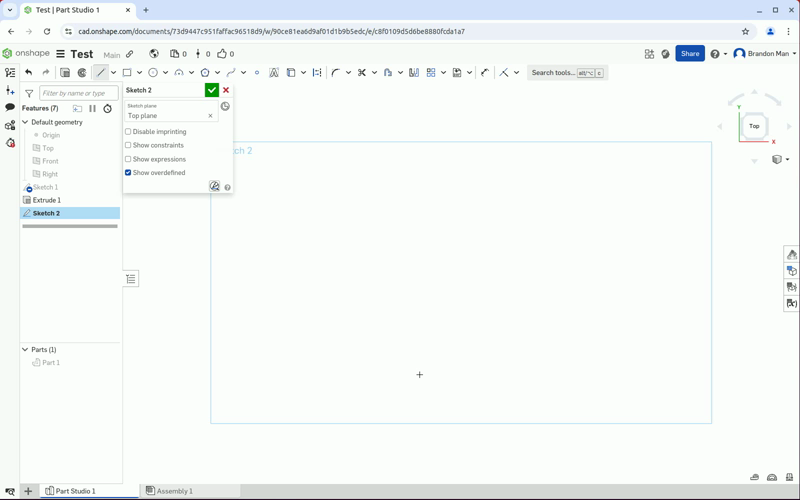
key_down(shift)
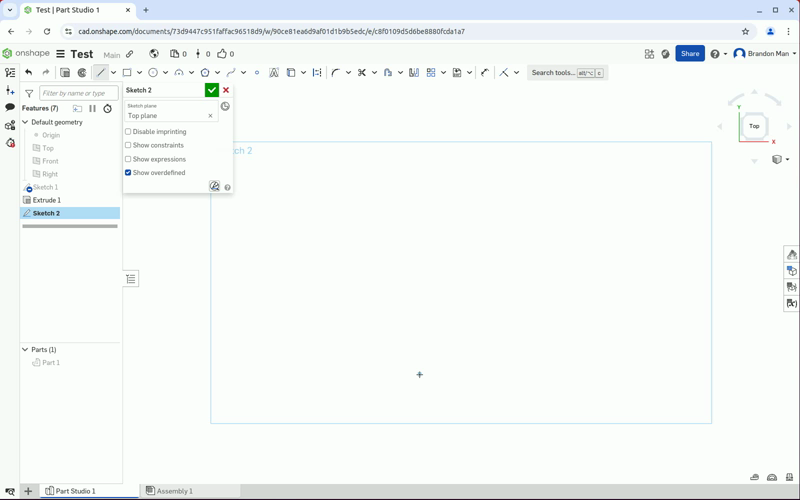
mouse_move(548, 374)
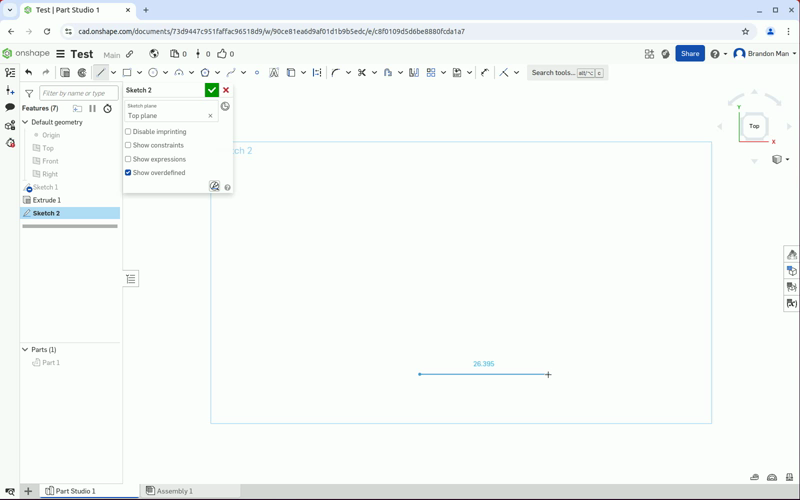
click(548, 374)
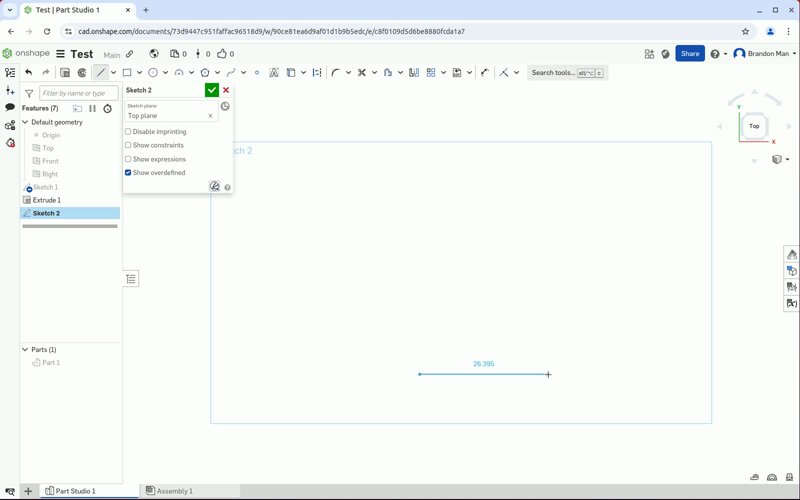
key_up(shift)
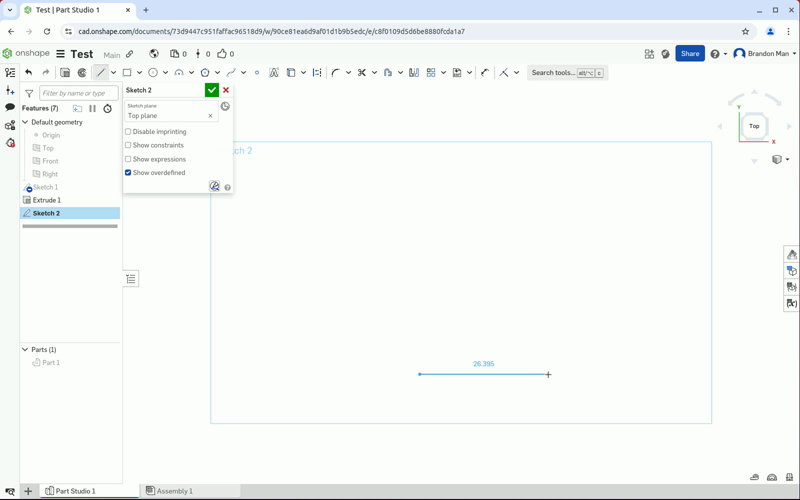
key_down(shift)
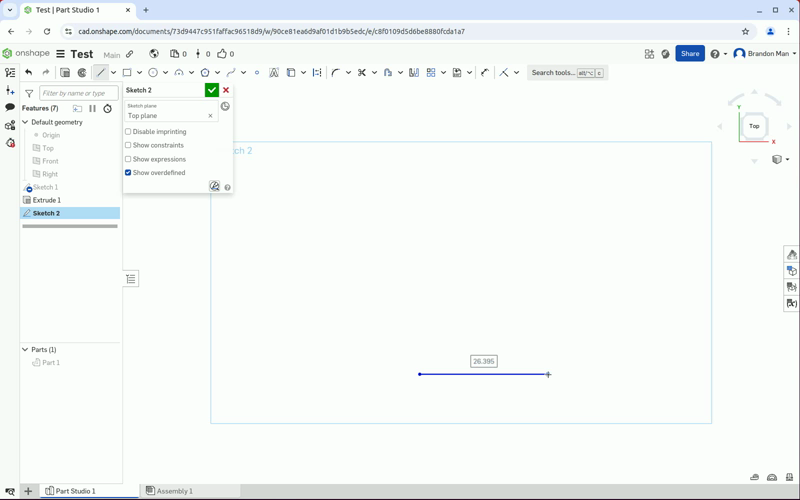
mouse_move(548, 192)
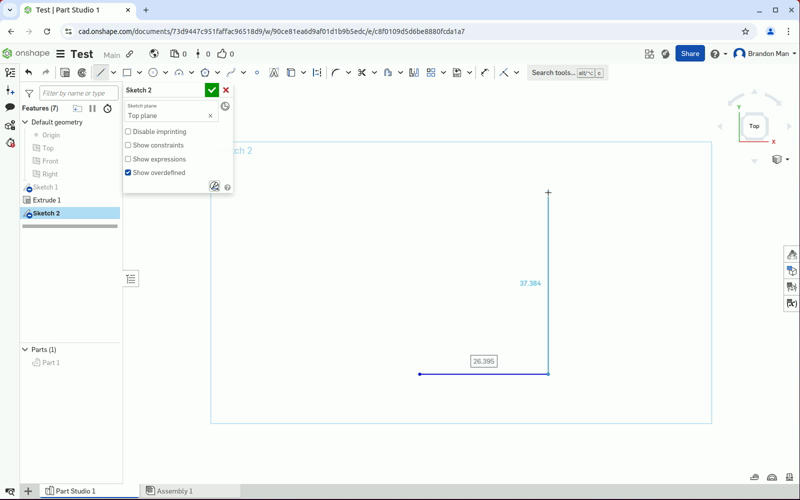
click(548, 192)
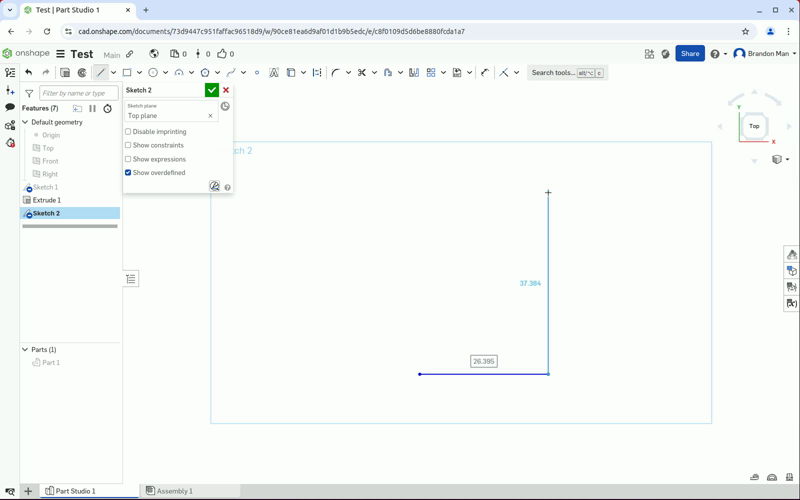
key_up(shift)
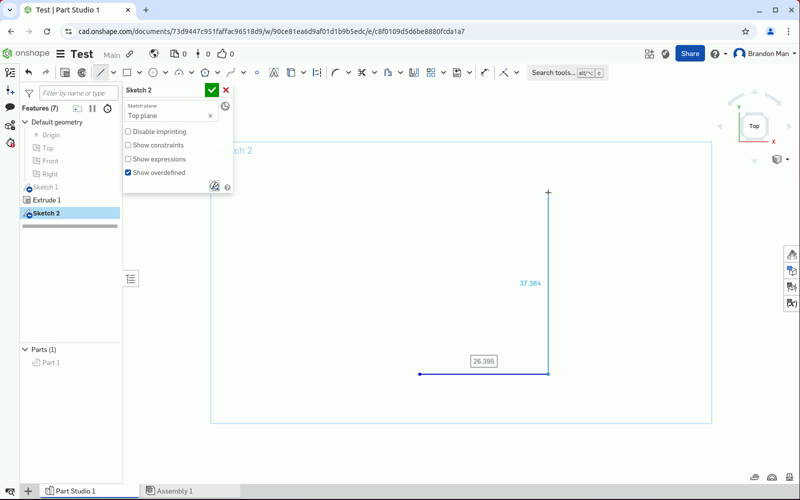
key_down(shift)
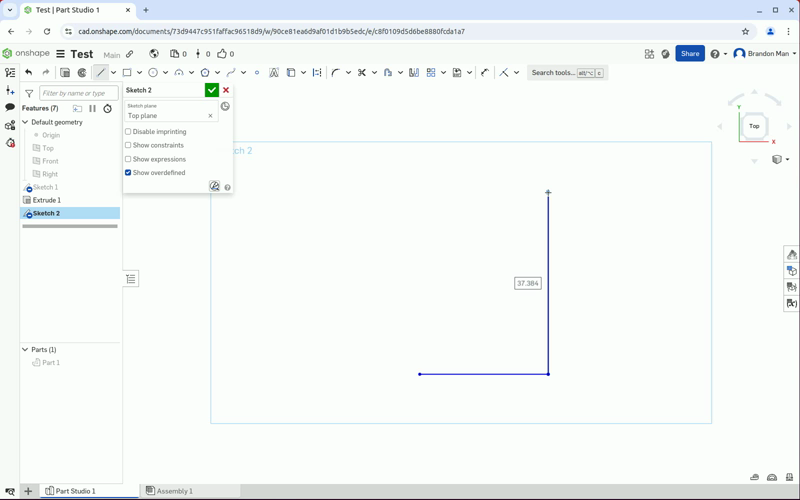
mouse_move(419, 192)
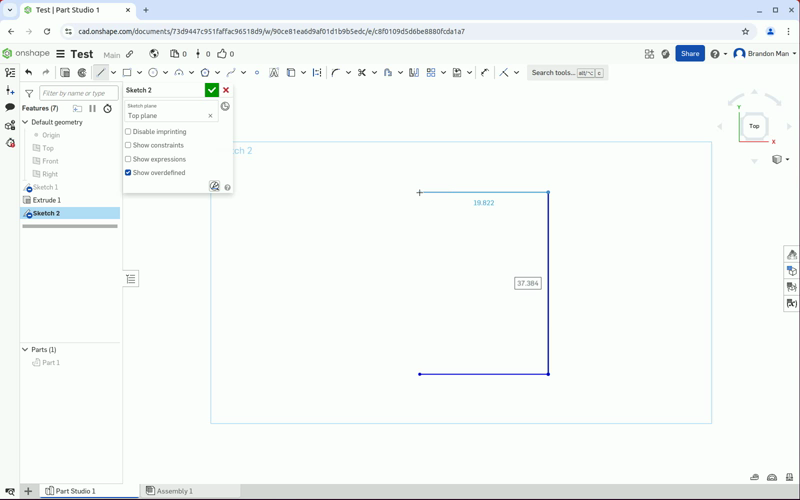
click(419, 192)
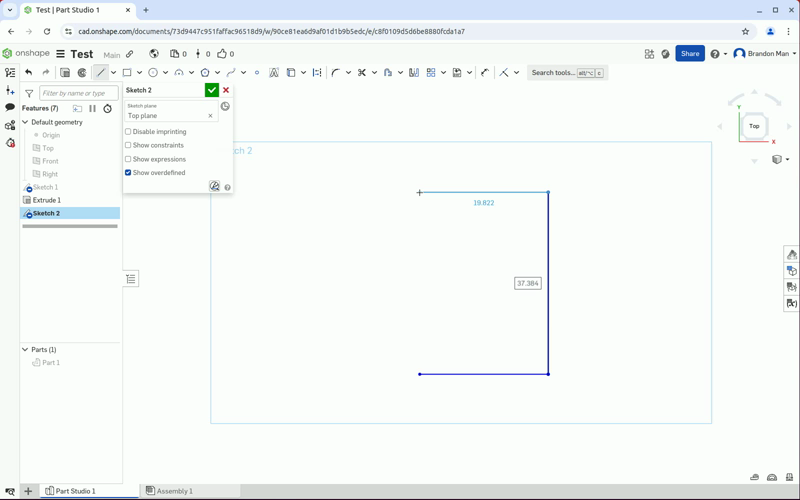
key_up(shift)
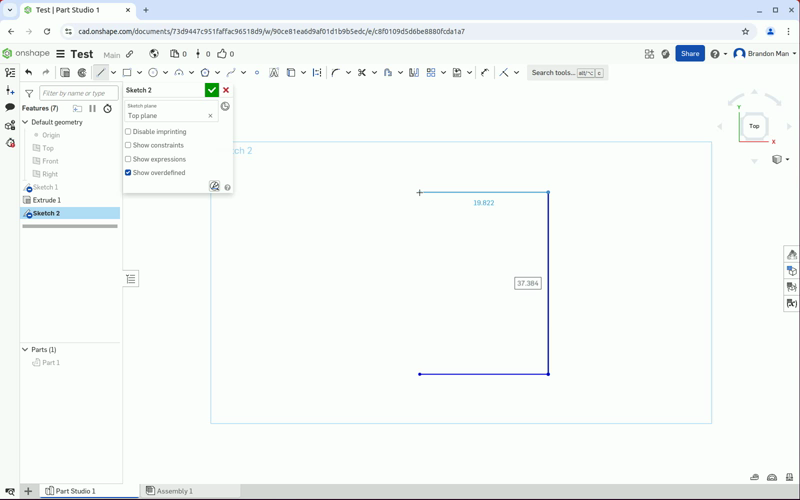
key_down(shift)
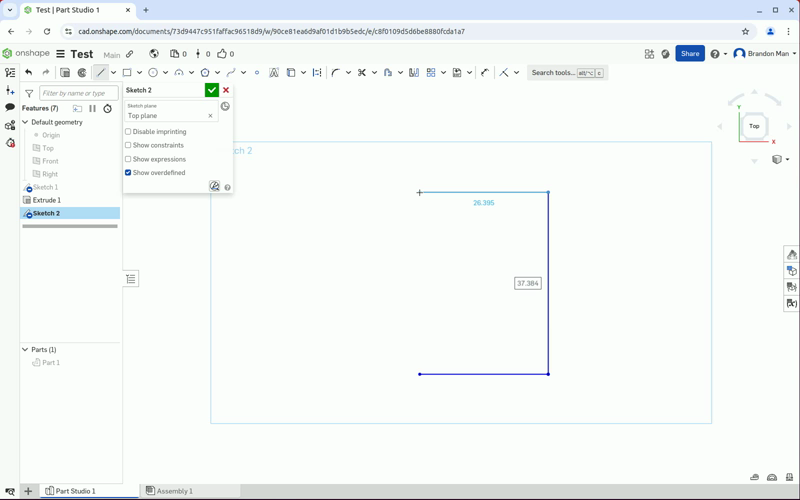
mouse_move(419, 374)
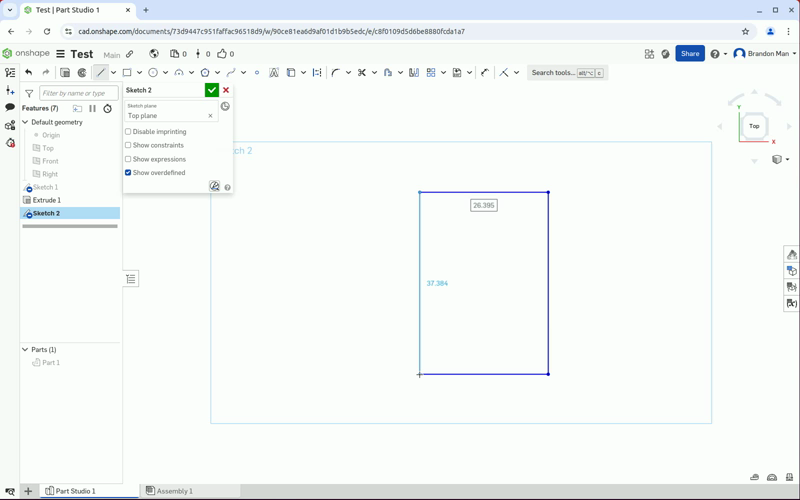
key_up(shift)
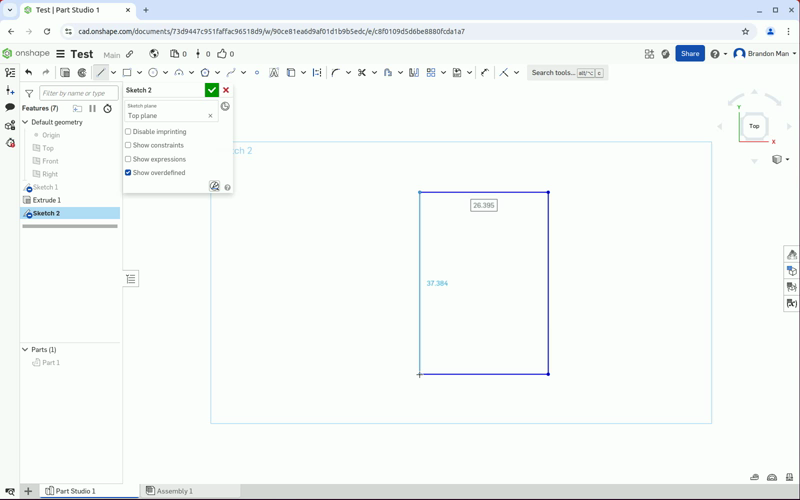
click(419, 374)
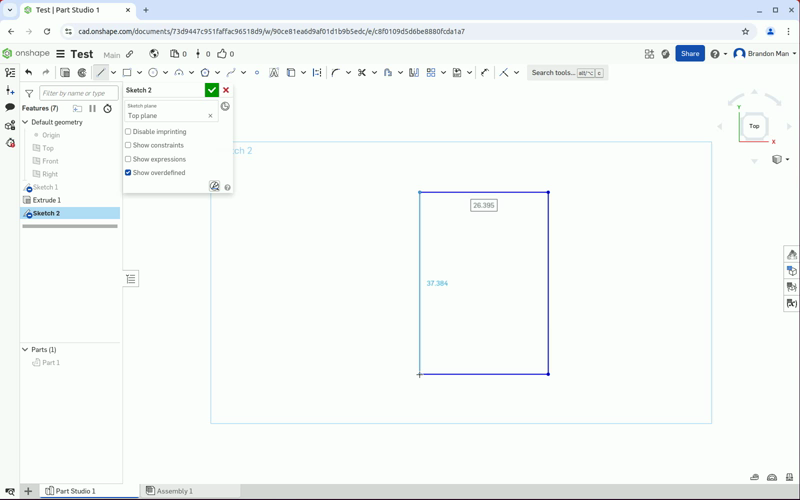
key(esc)
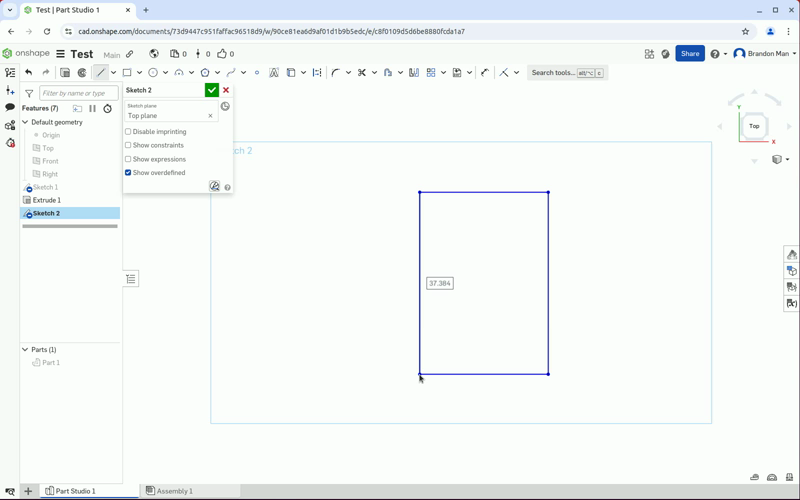
key(l)
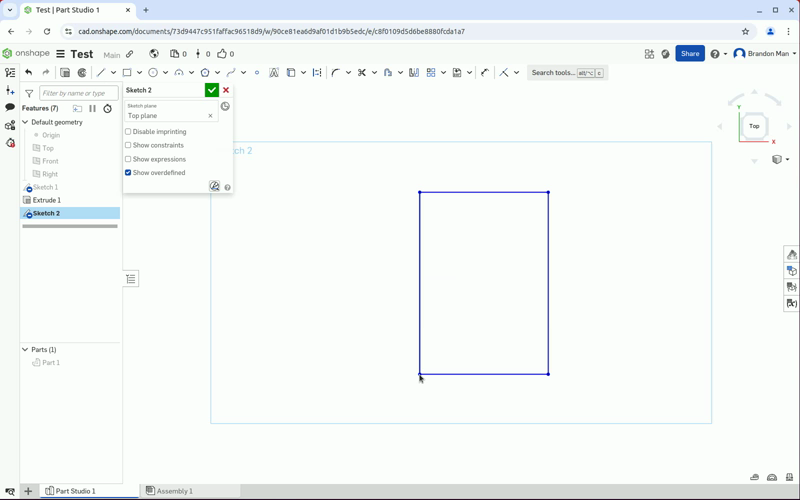
key_down(shift)
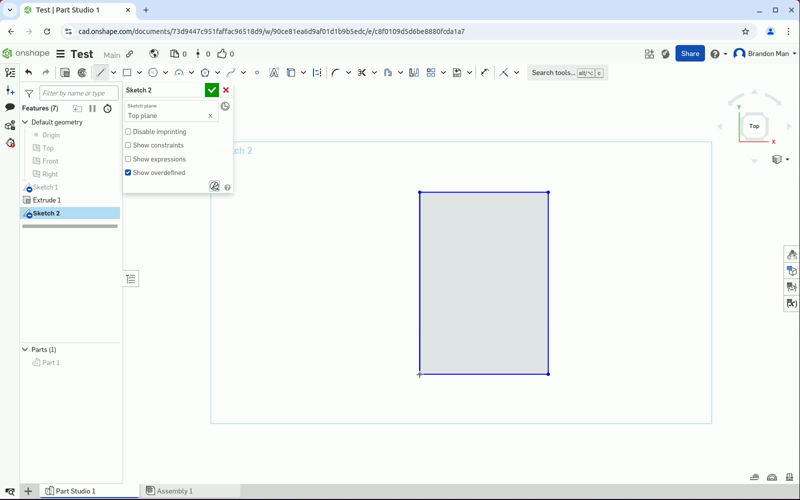
mouse_move(429, 364)
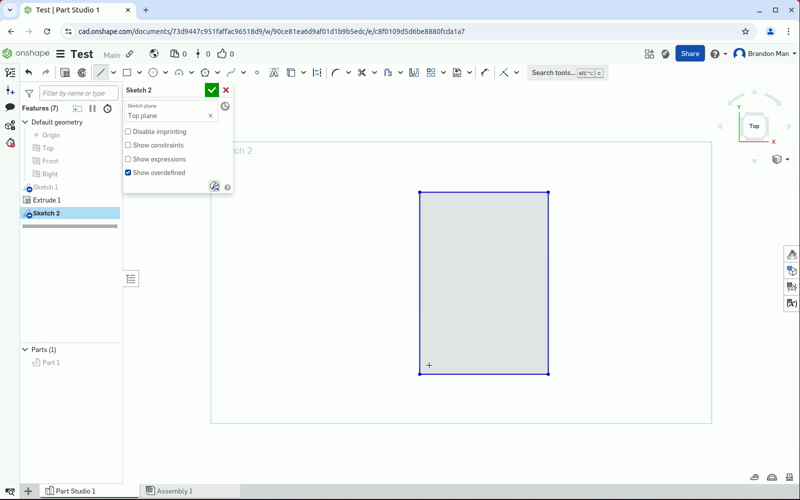
click(429, 364)
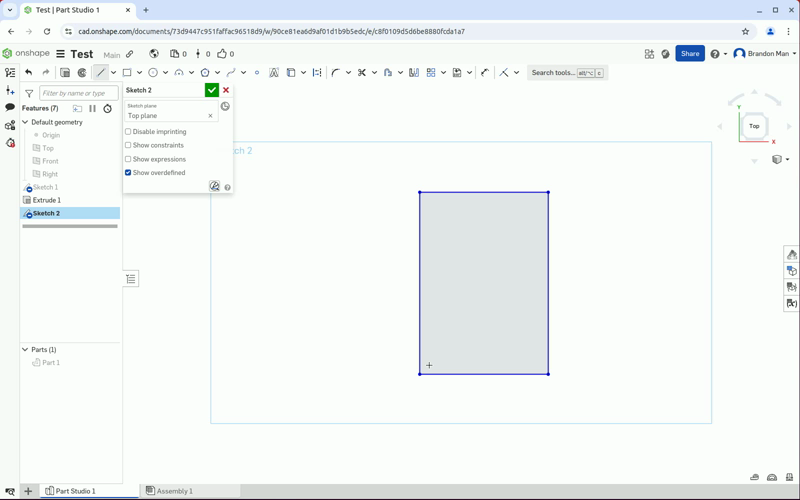
key_up(shift)
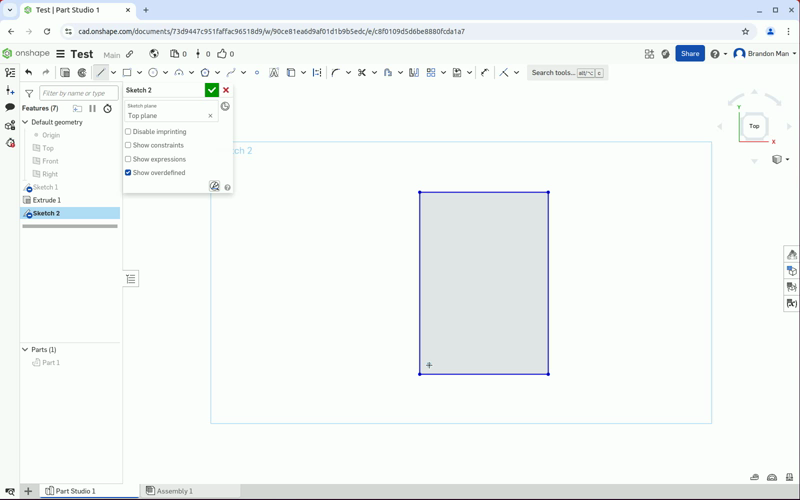
key_down(shift)
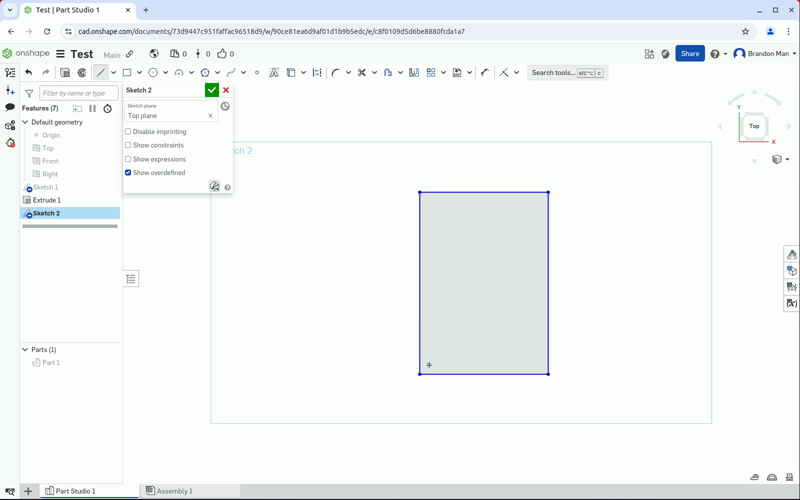
mouse_move(538, 364)
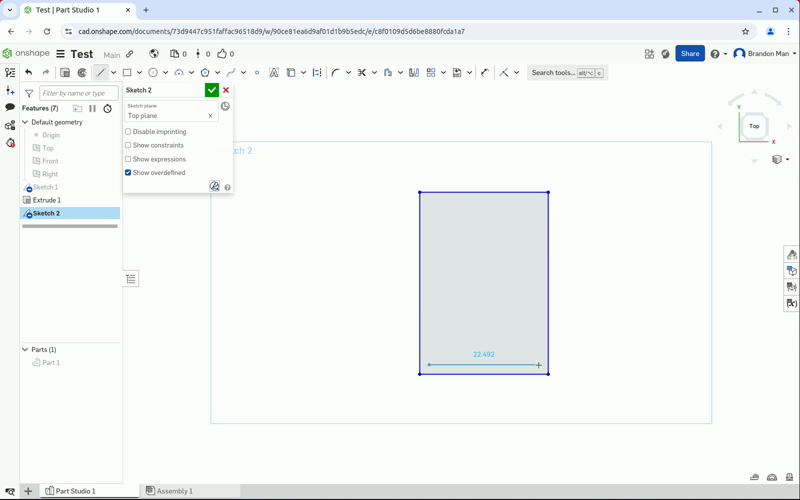
click(538, 364)
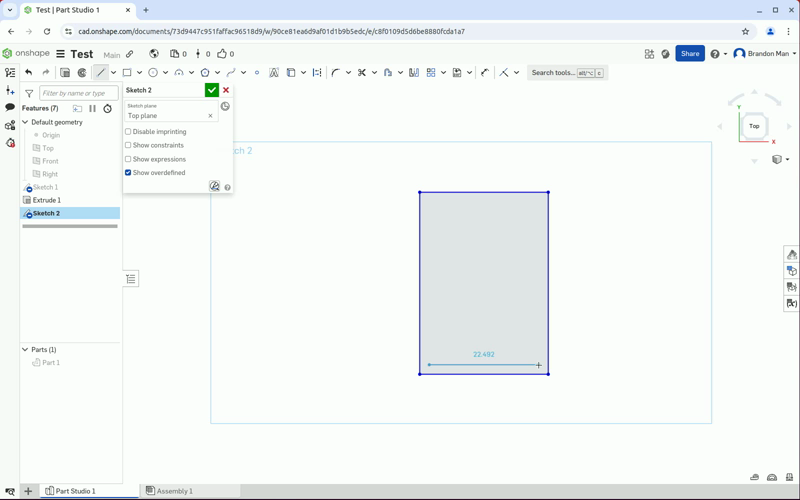
key_up(shift)
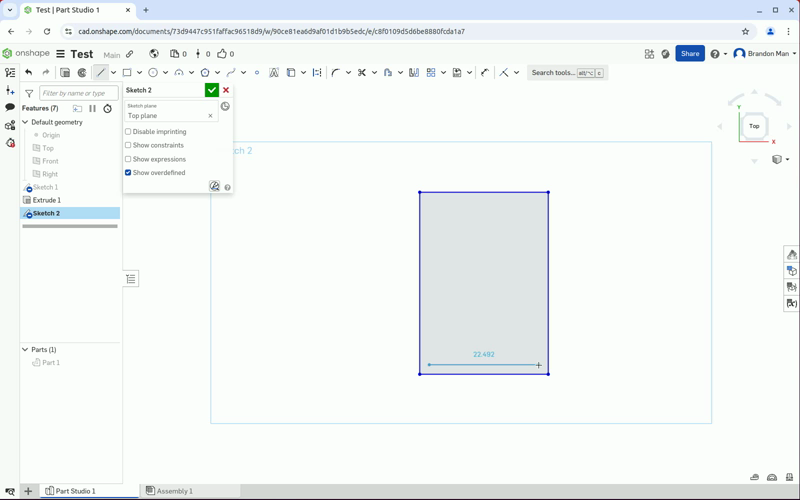
key_down(shift)
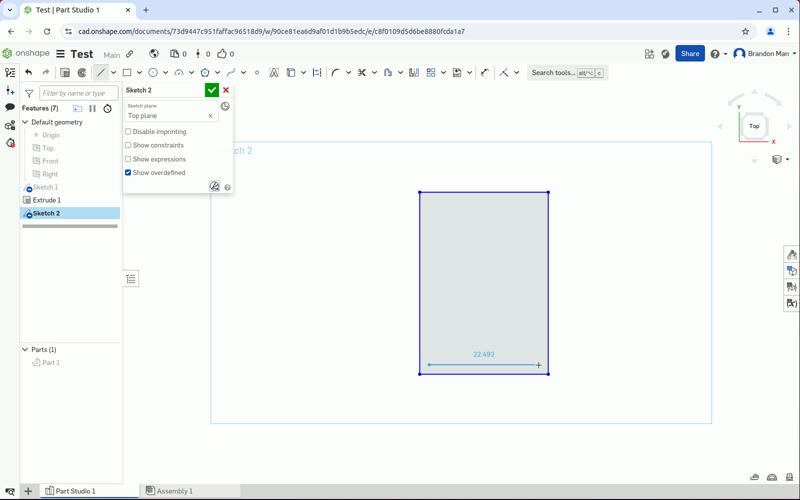
mouse_move(538, 201)
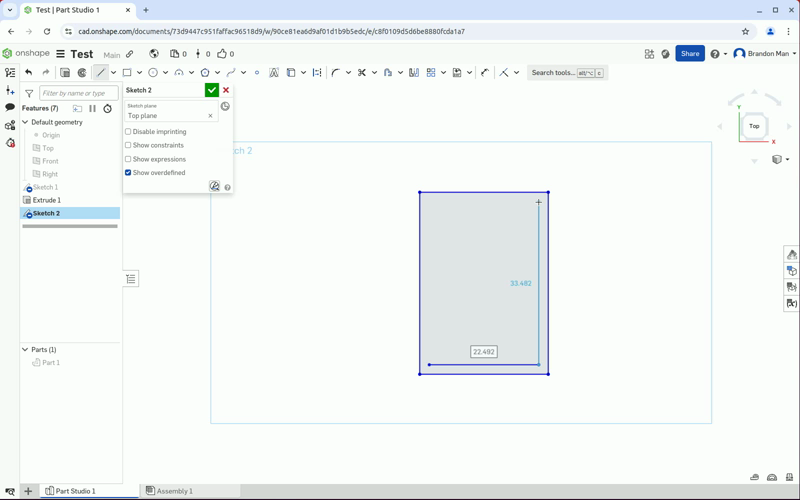
click(538, 201)
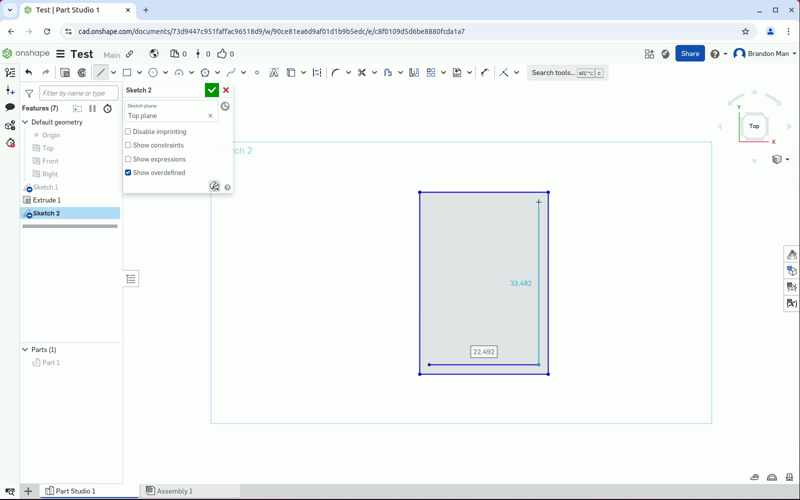
key_up(shift)
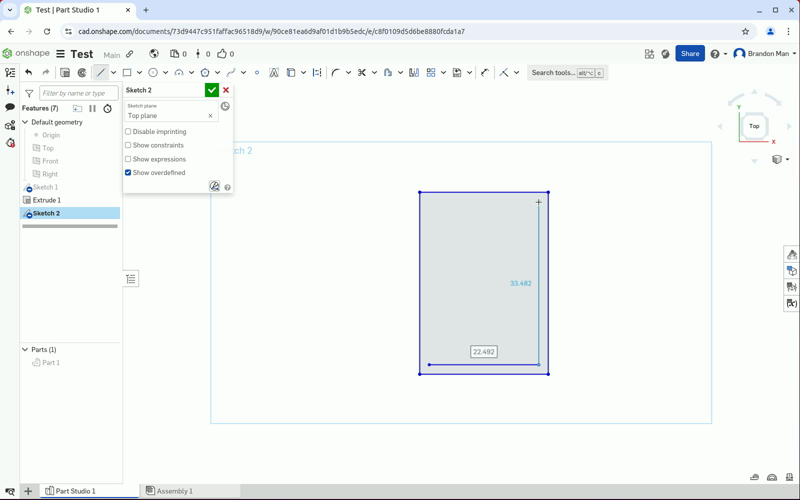
key_down(shift)
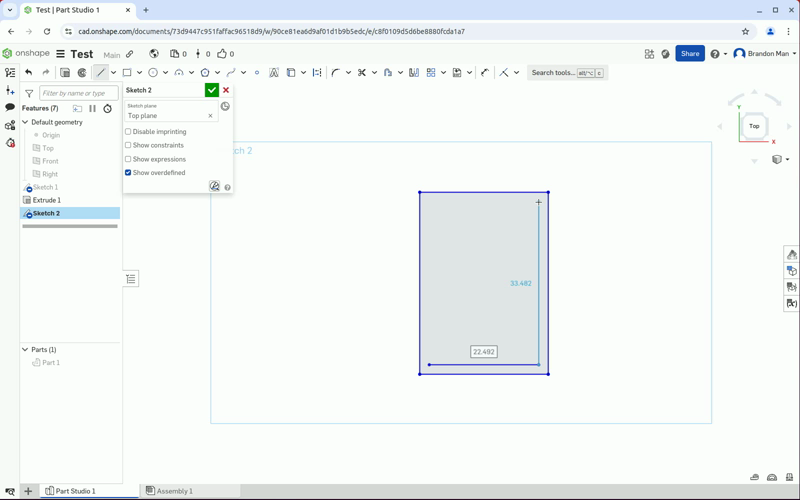
mouse_move(429, 201)
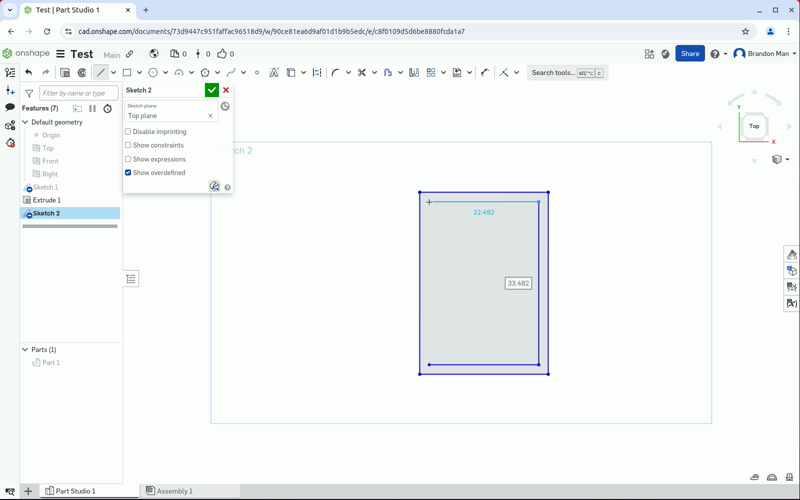
click(429, 201)
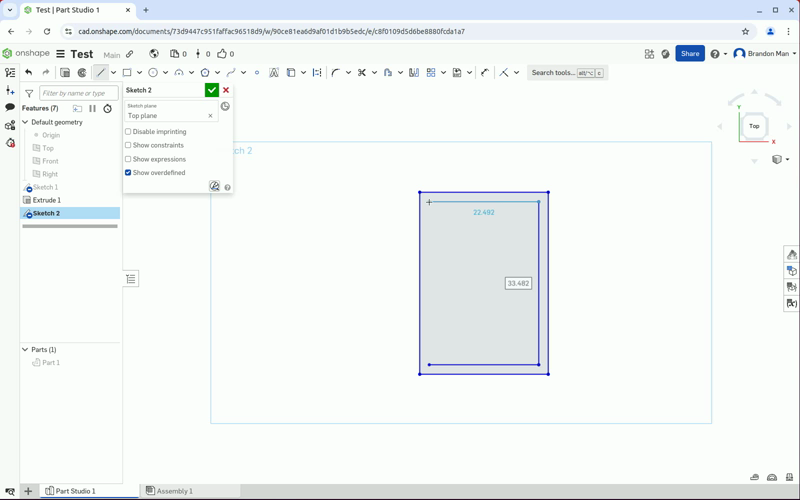
key_up(shift)
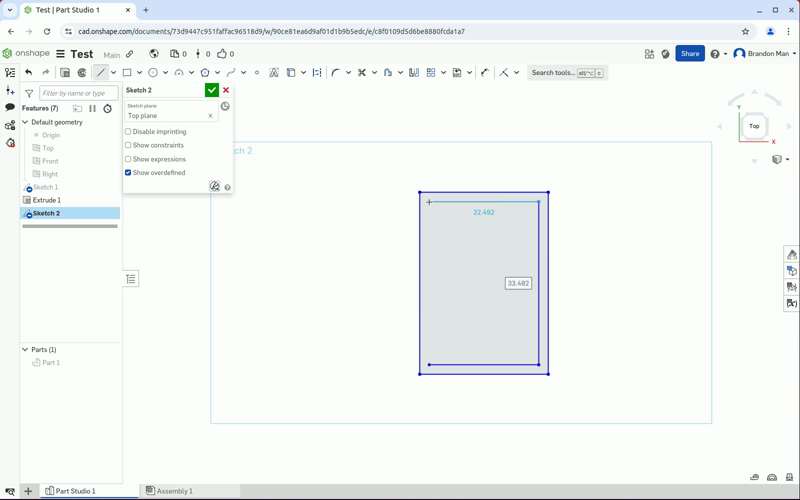
key_down(shift)
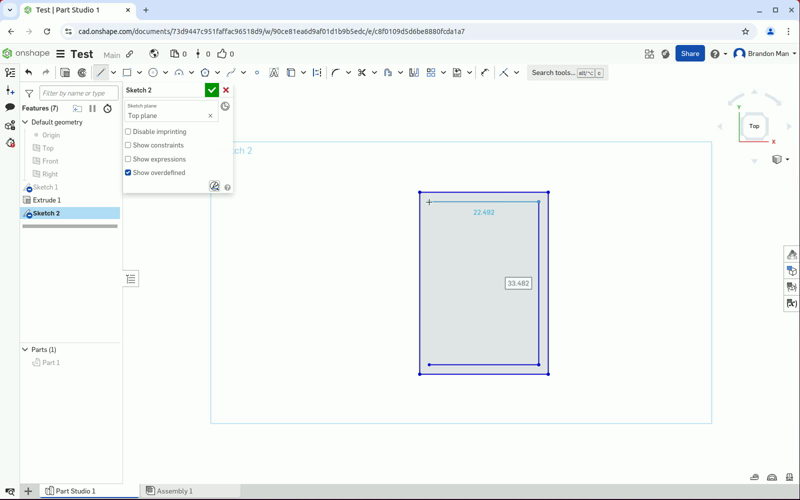
mouse_move(429, 364)
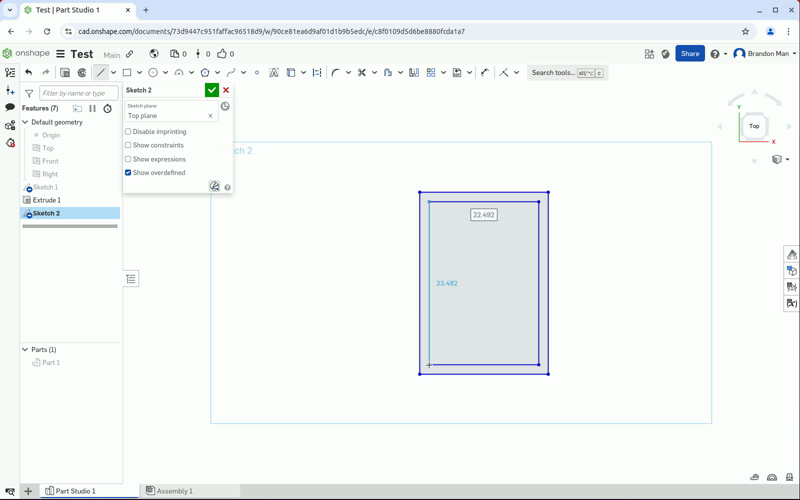
key_up(shift)
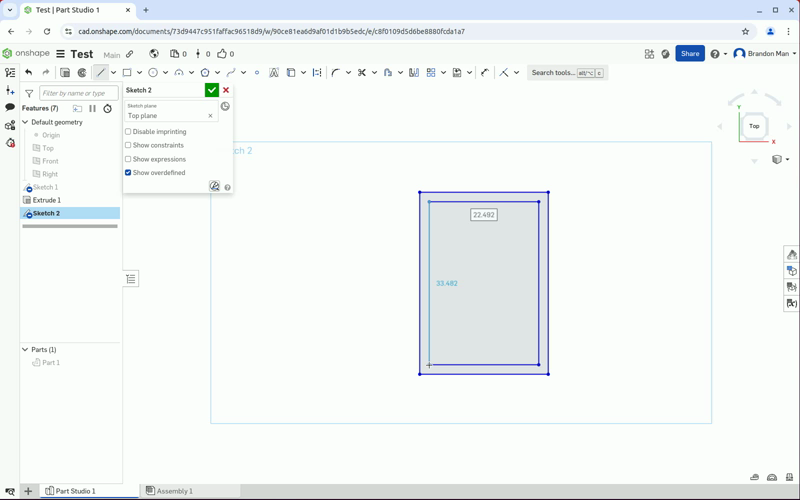
click(429, 364)
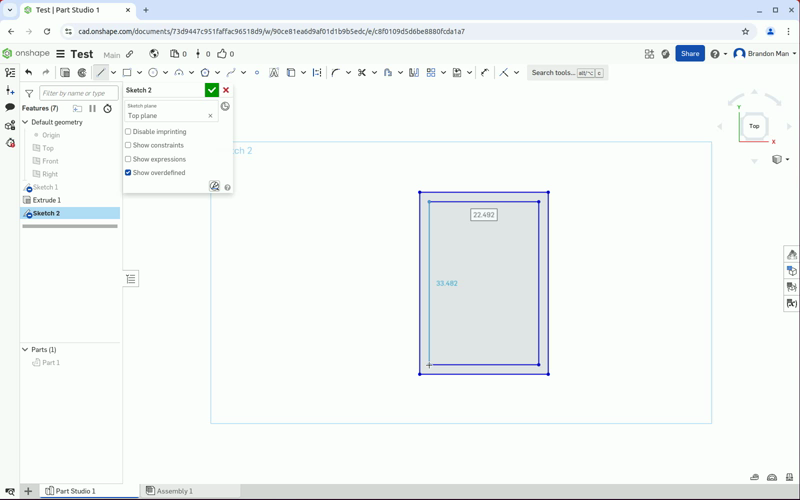
key(esc)
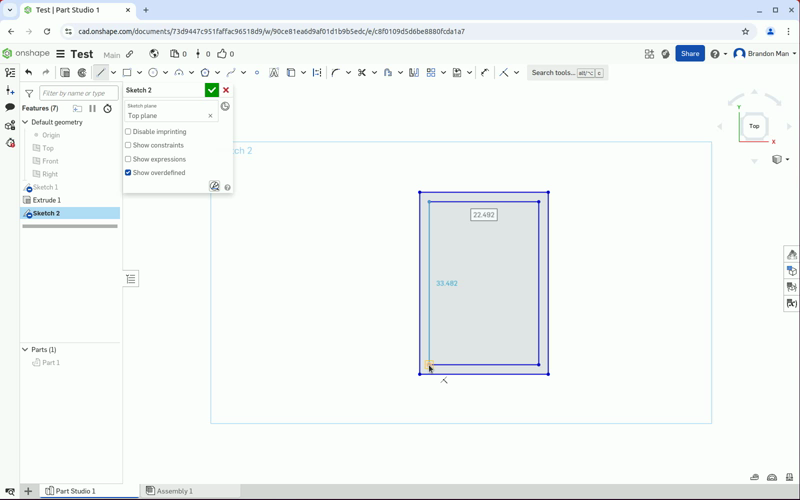
mouse_move(544, 226)
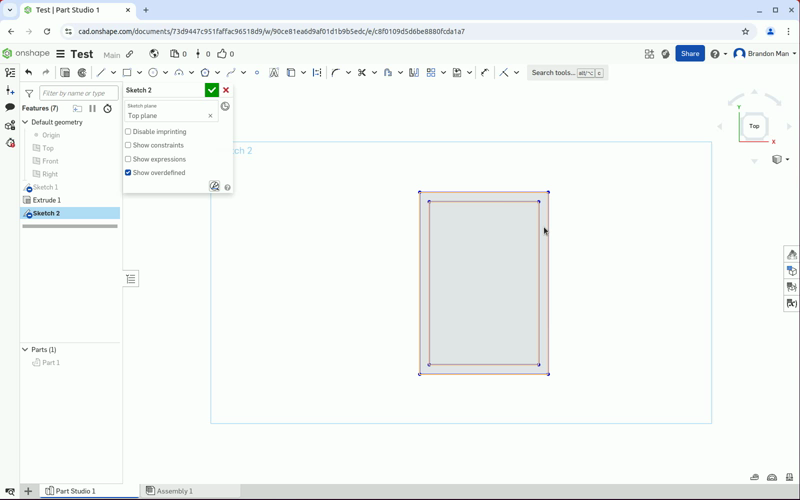
click(544, 226)
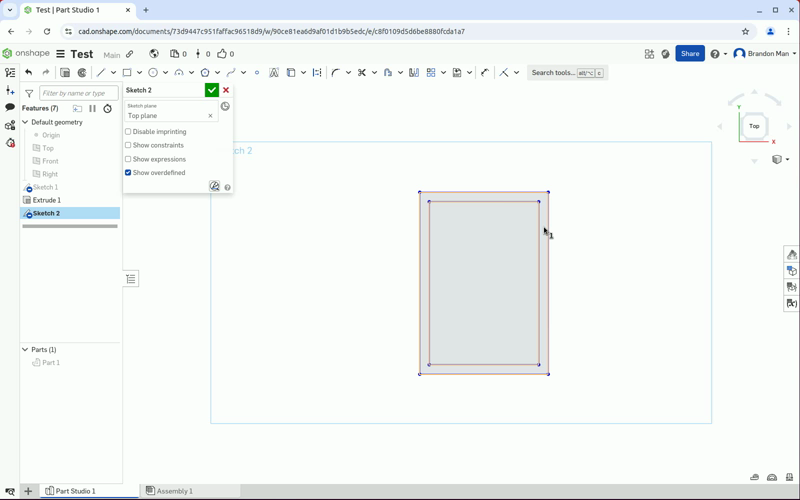
mouse_move(73, 352)
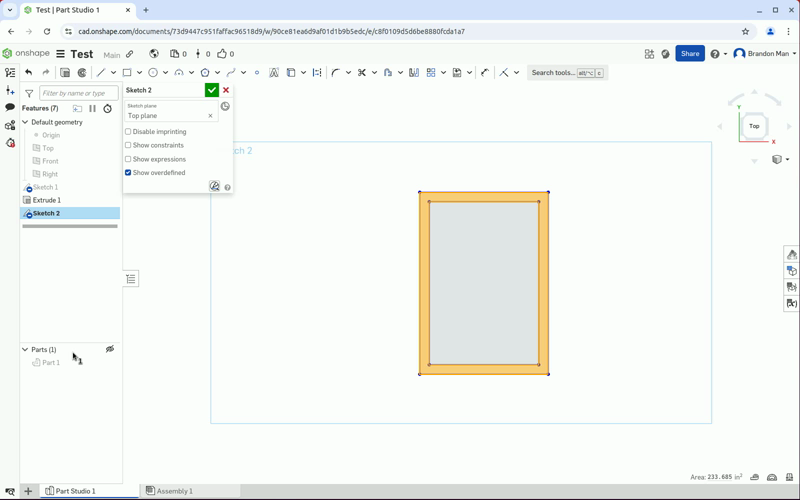
key(shift+y)
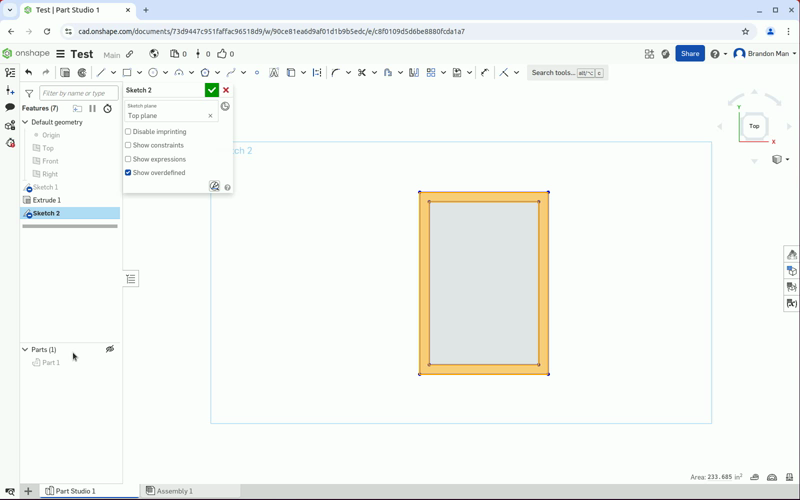
key(shift+e)
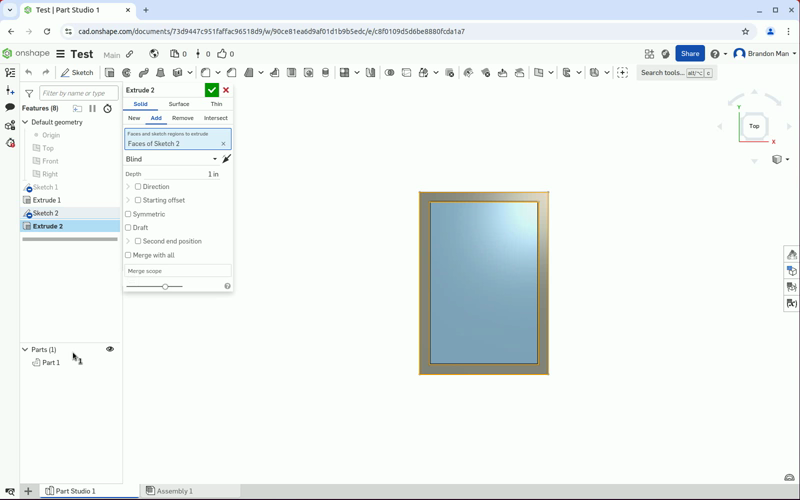
mouse_move(143, 106)
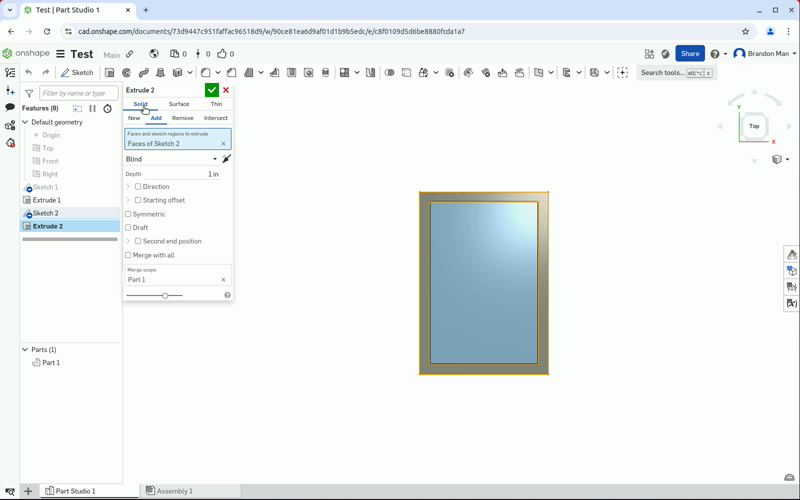
click(143, 106)
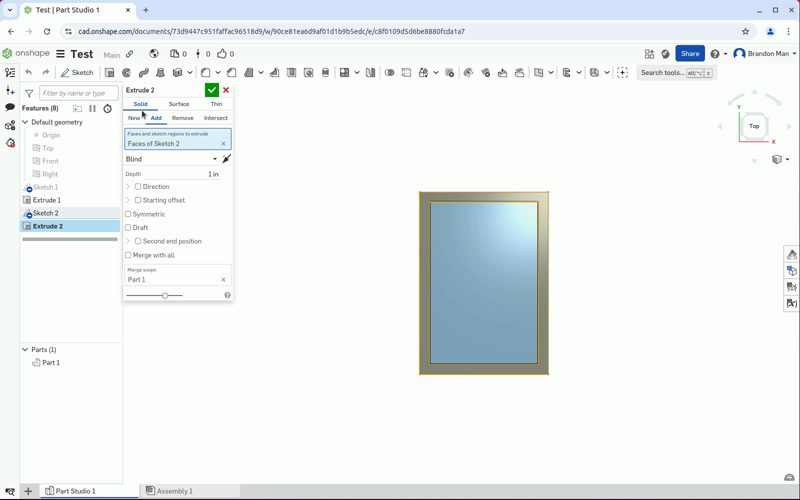
mouse_move(137, 120)
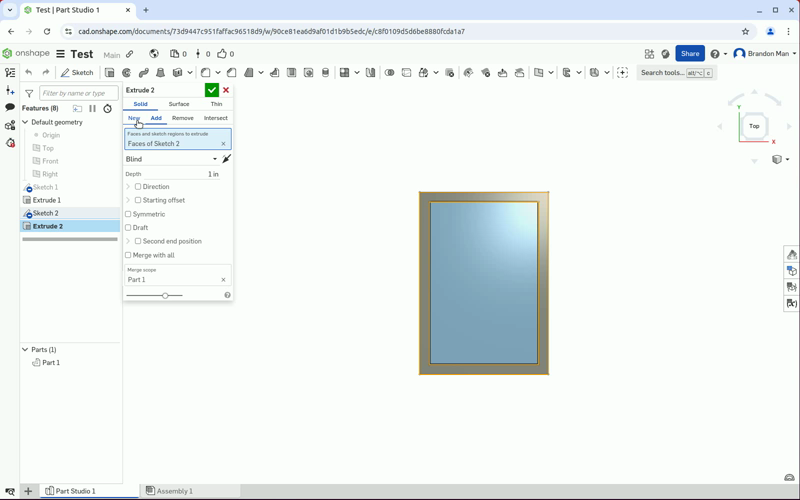
click(137, 120)
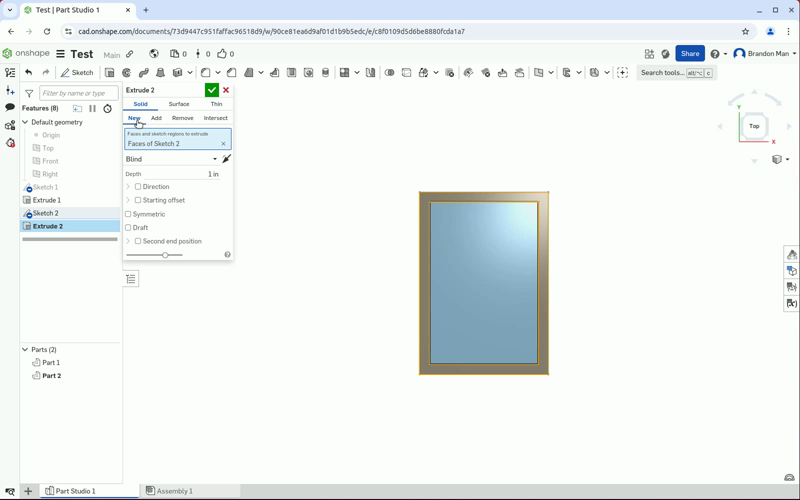
key(tab, 4)
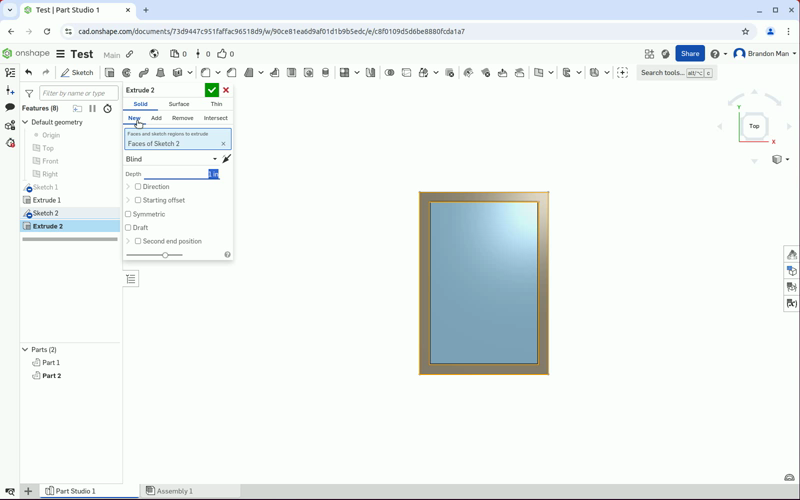
text(12.517)
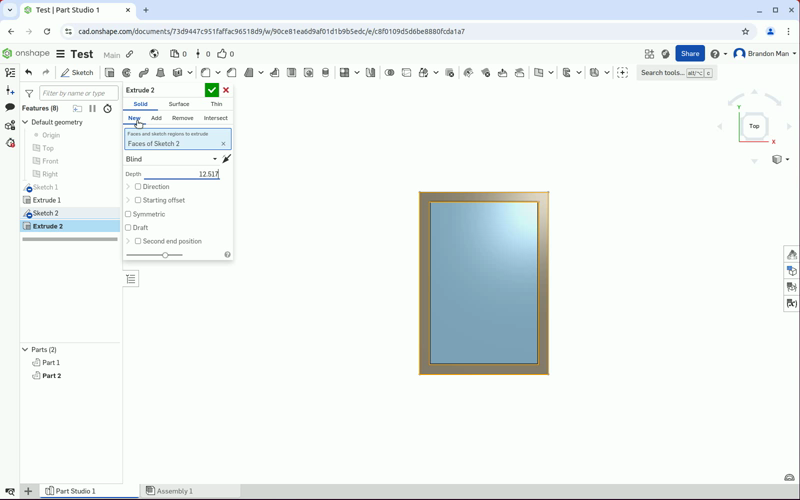
key(enter)
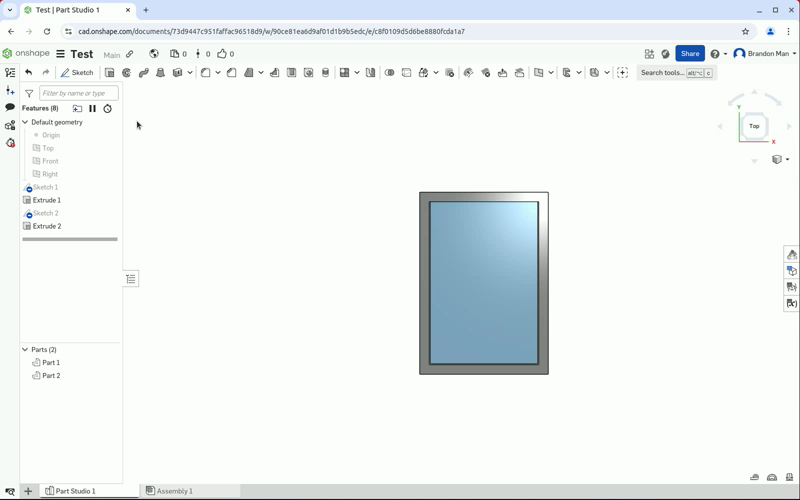
key(shift+h)
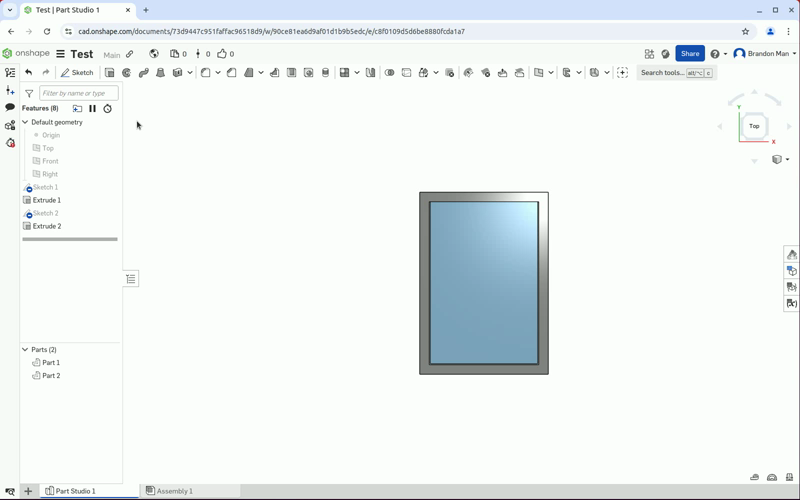
key(shift+h)
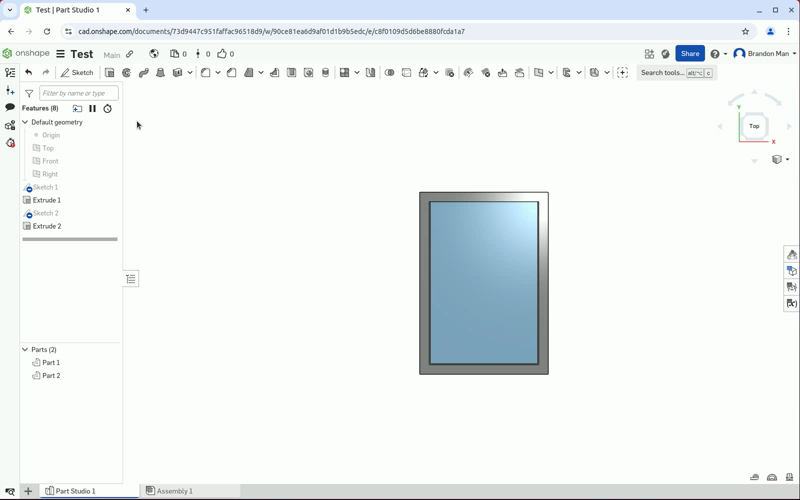
mouse_move(73, 189)
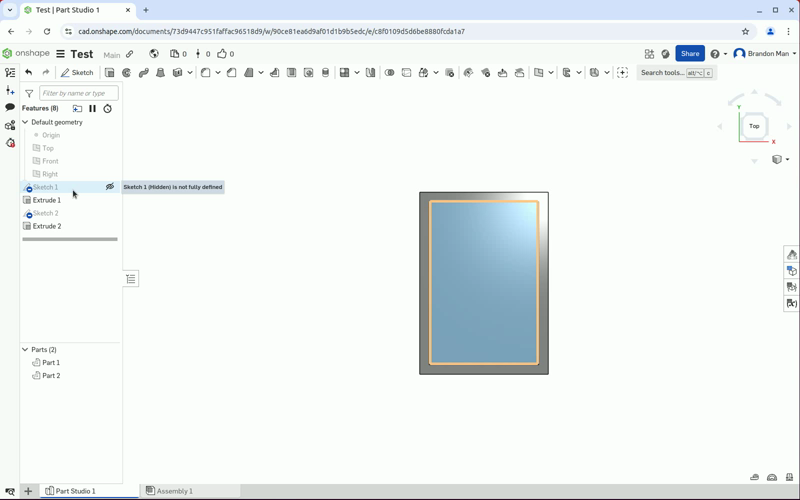
click(73, 189)
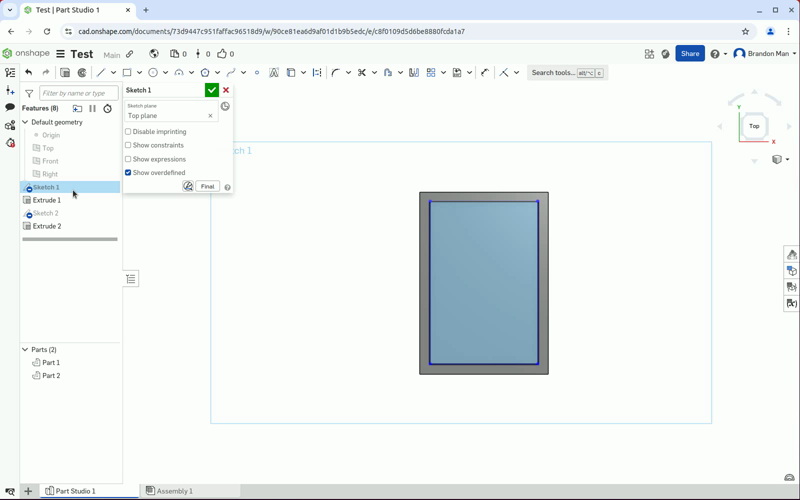
mouse_move(229, 92)
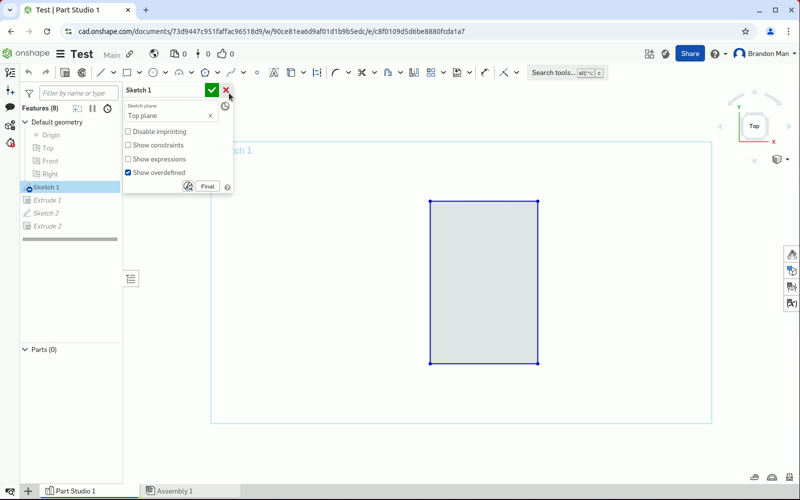
click(229, 92)
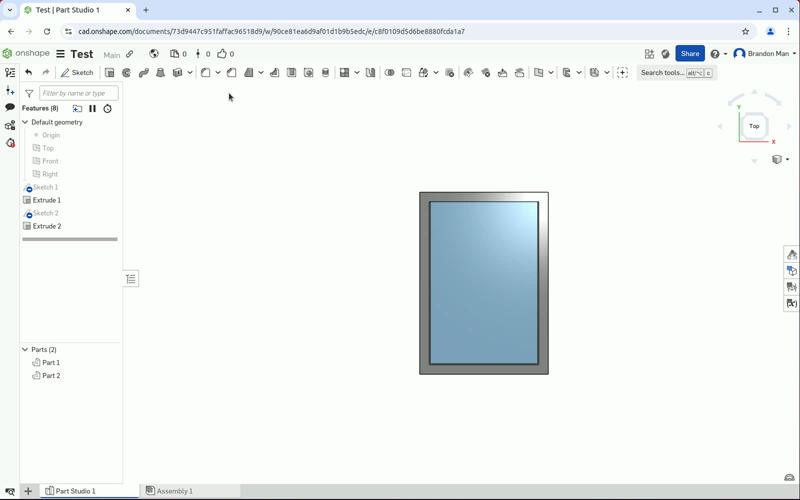
mouse_move(73, 352)
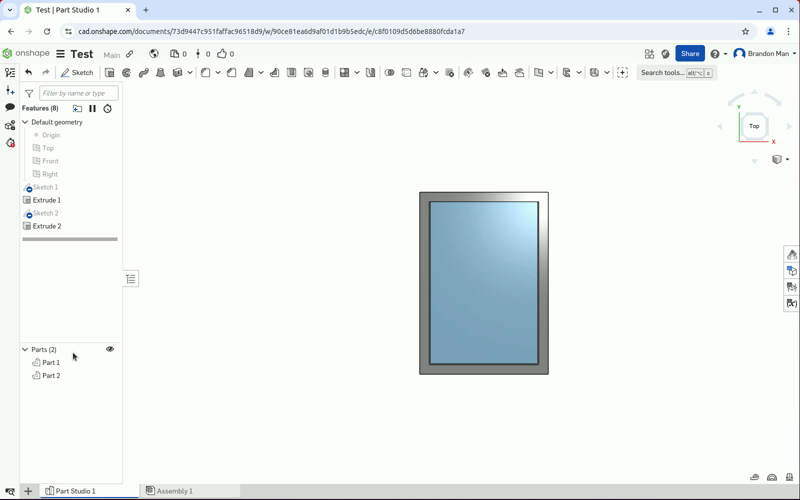
key(y)
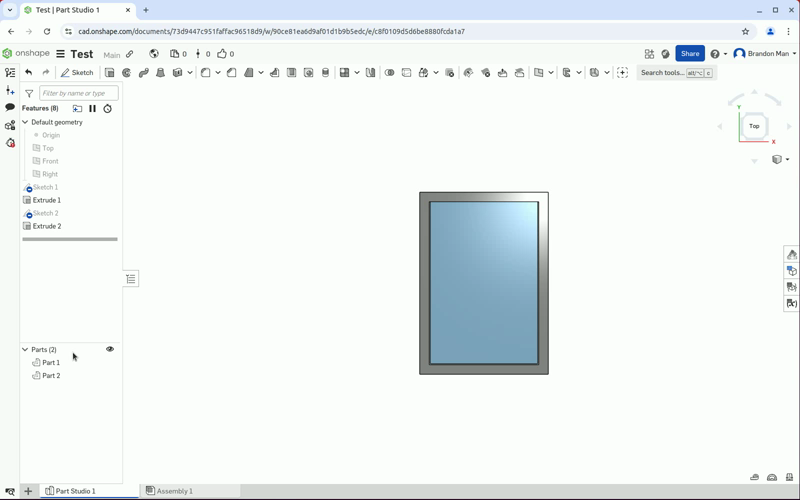
key(shift+p)
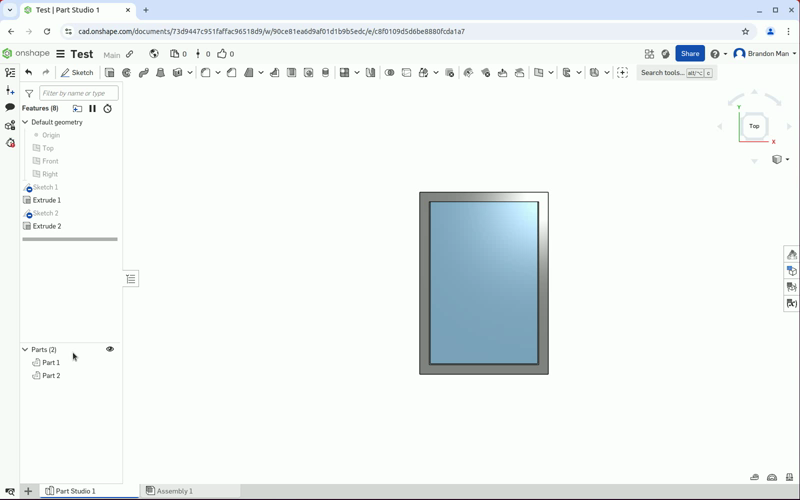
key(space)
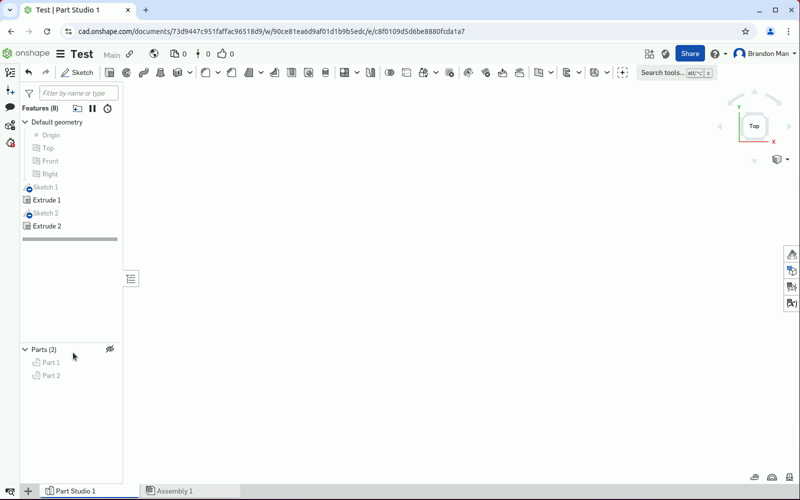
key_down(shift)
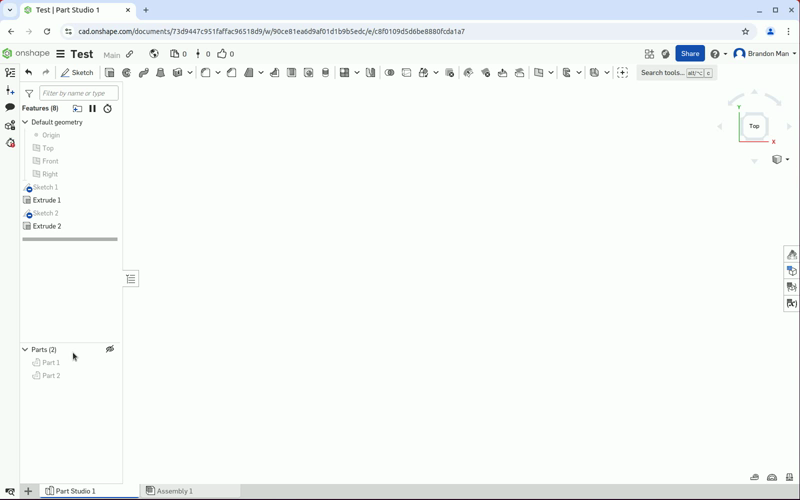
key(up)
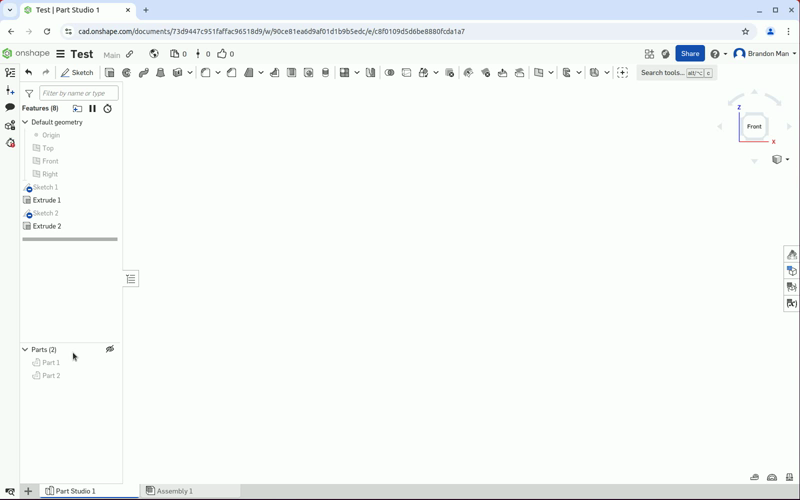
key_up(shift)
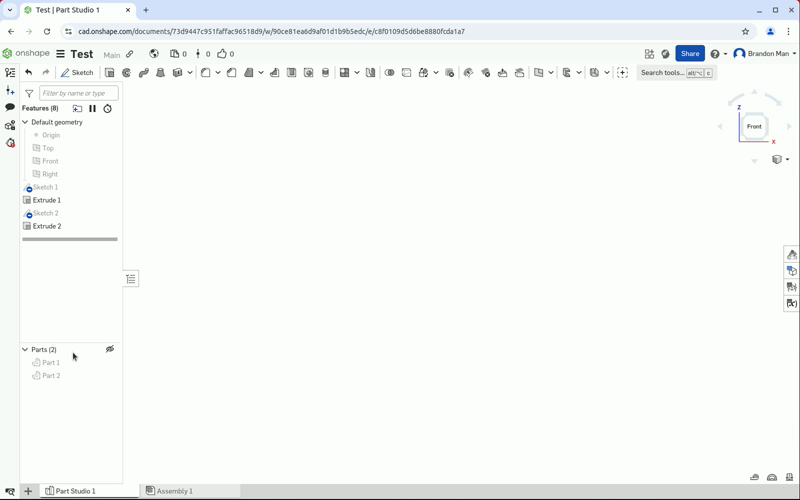
mouse_move(73, 352)
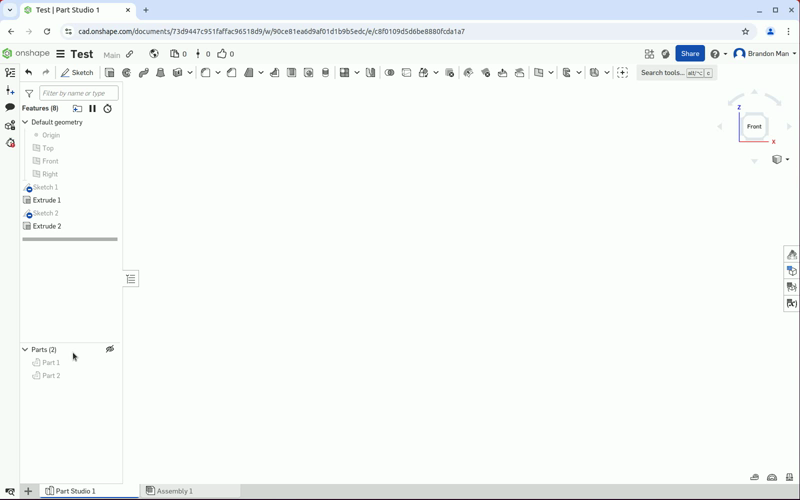
key(shift+y)
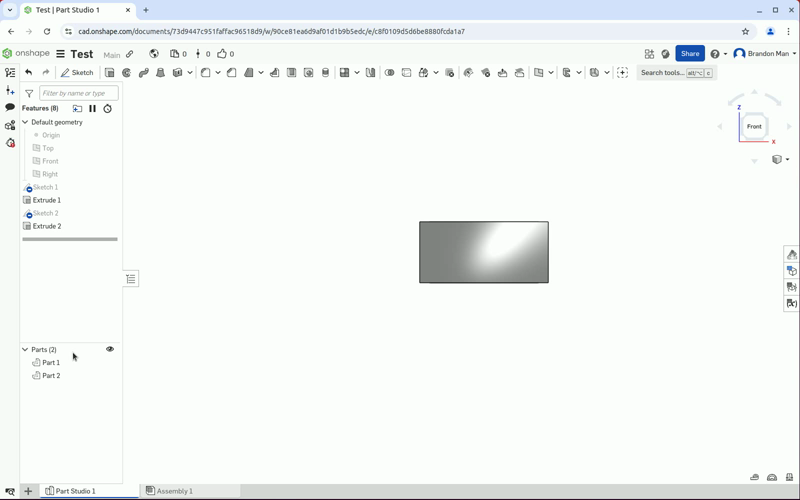
mouse_move(541, 75)
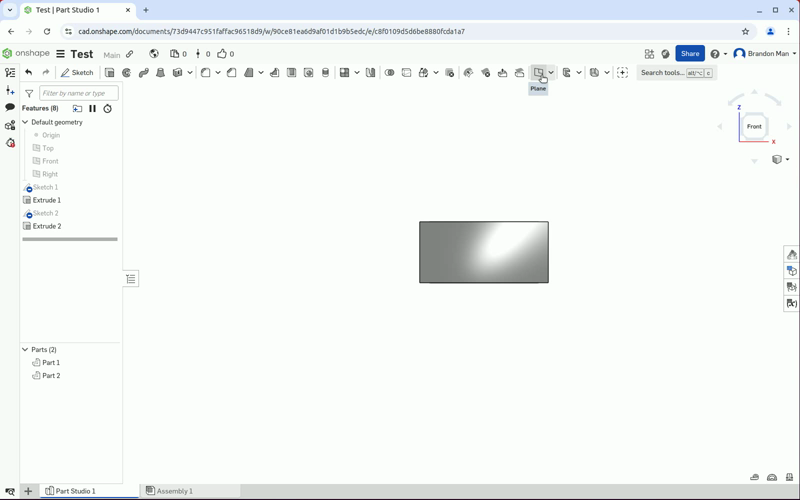
click(541, 75)
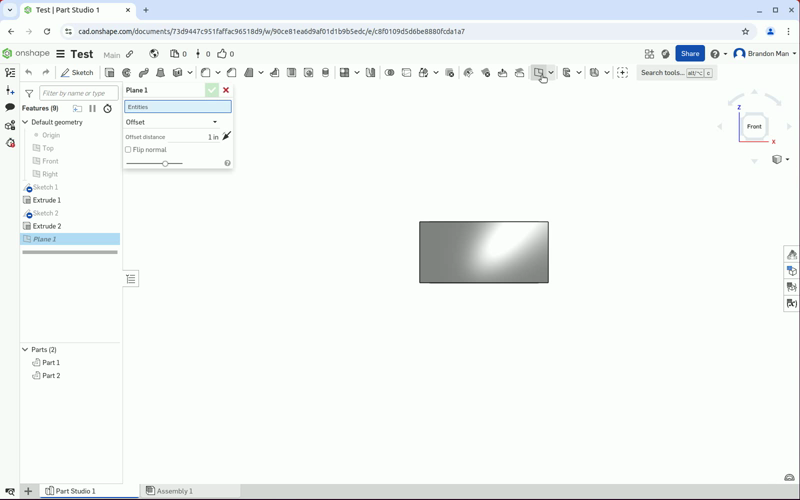
mouse_move(73, 163)
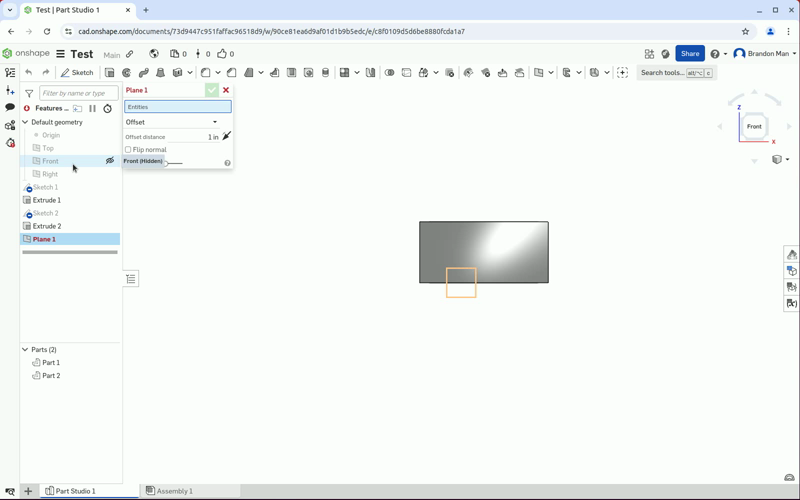
click(73, 163)
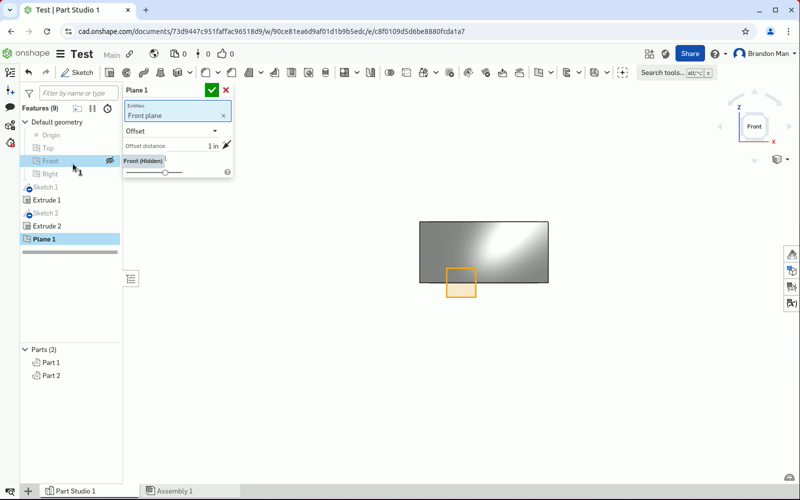
key(tab, 2)
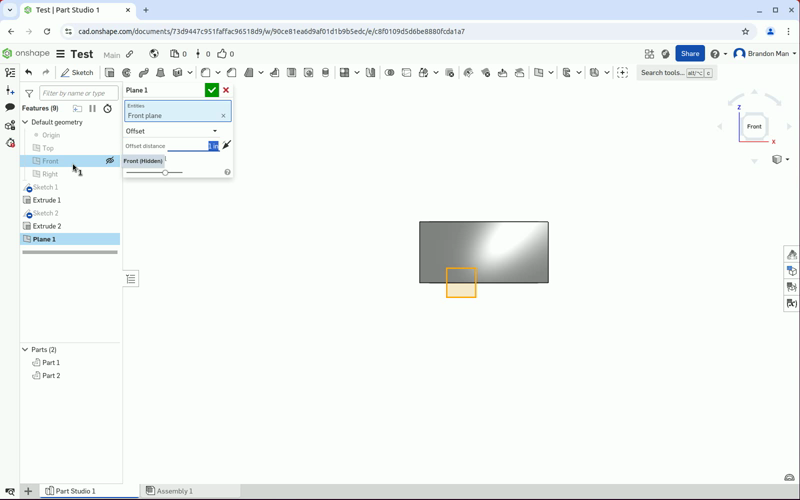
text(18.764)
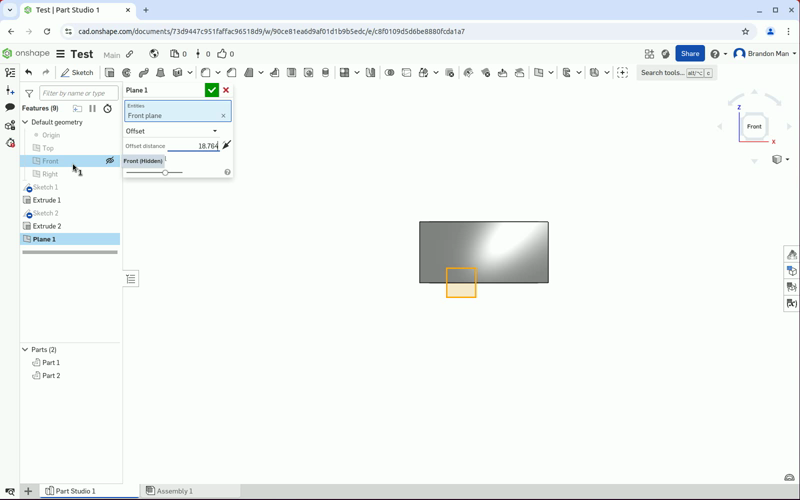
key(enter, 2)
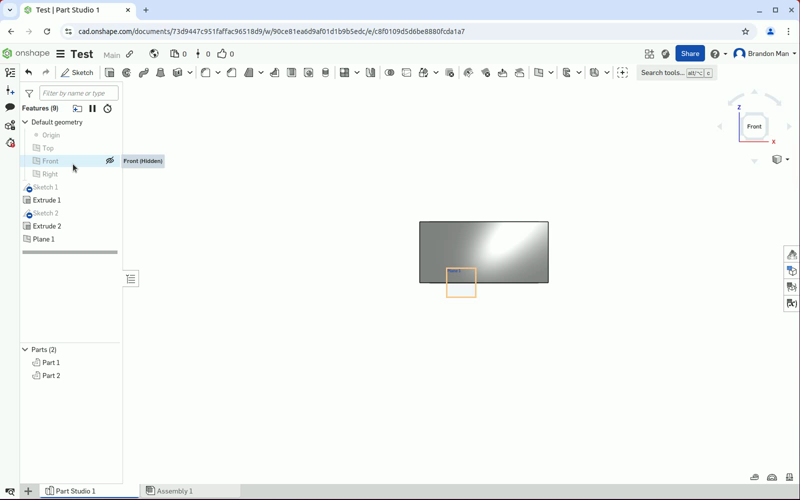
key(shift+s)
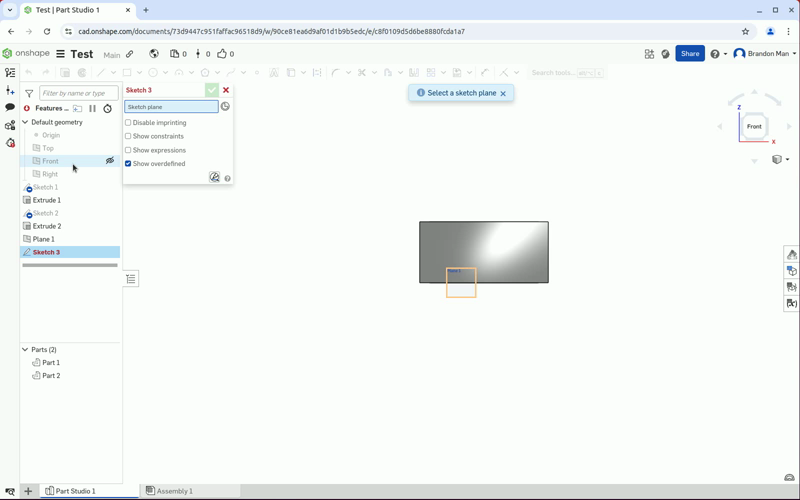
mouse_move(73, 241)
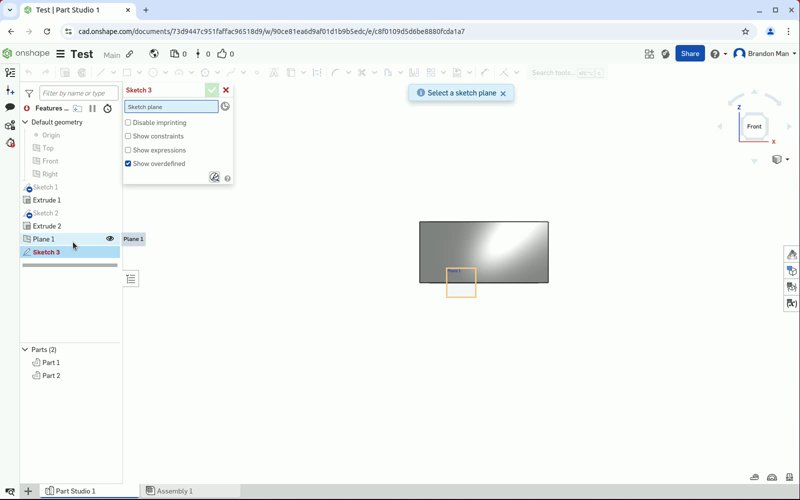
click(73, 241)
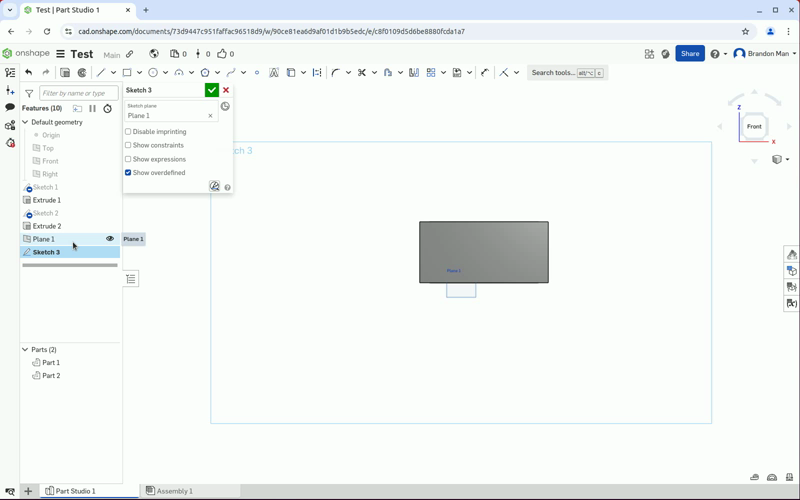
mouse_move(73, 352)
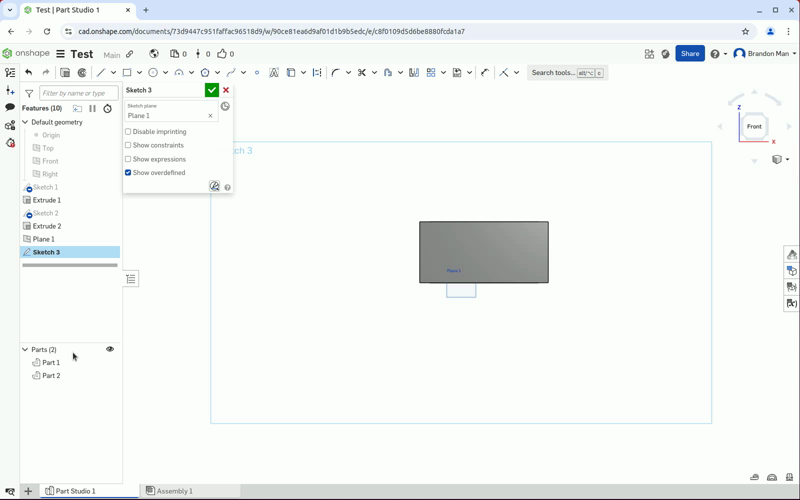
key(y)
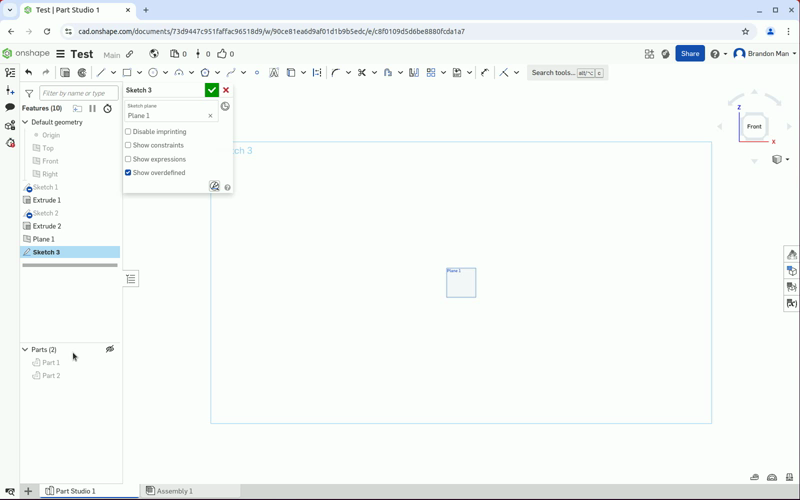
key(c)
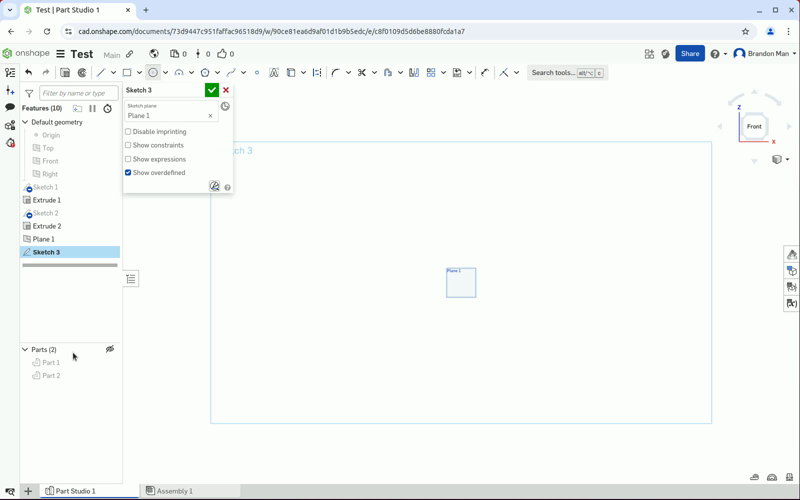
key_down(shift)
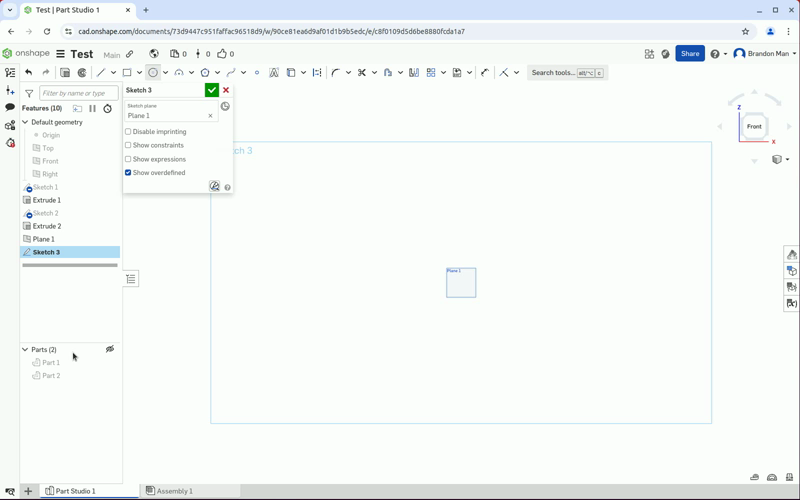
mouse_move(485, 252)
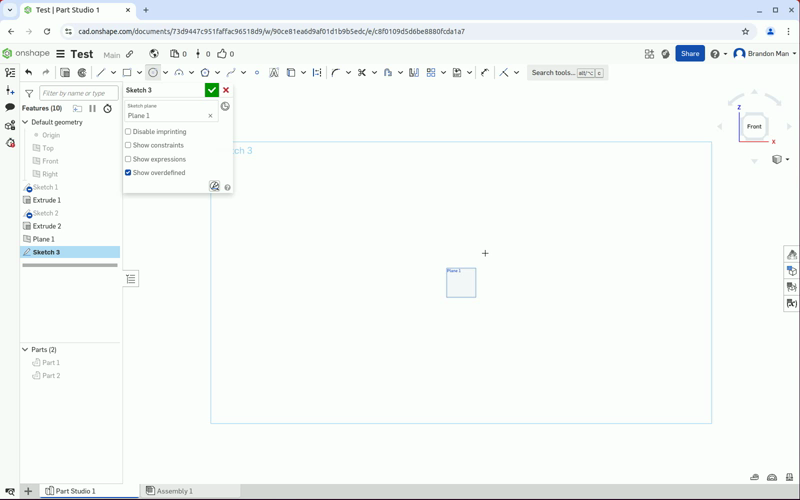
click(485, 252)
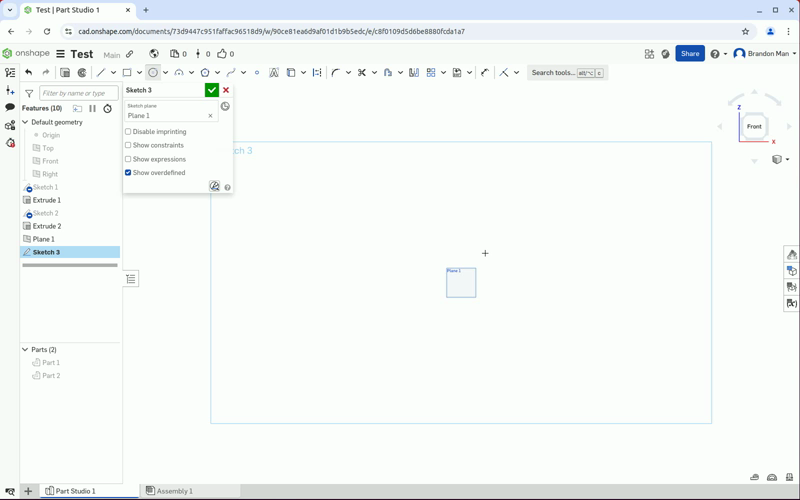
key_up(shift)
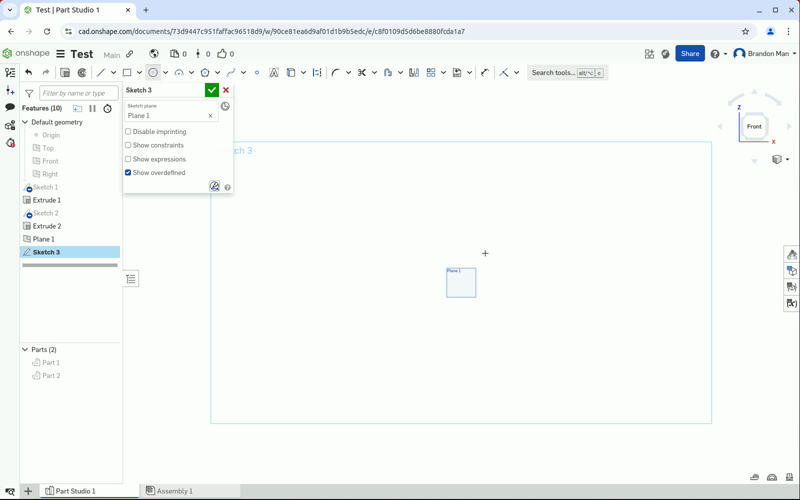
mouse_move(498, 252)
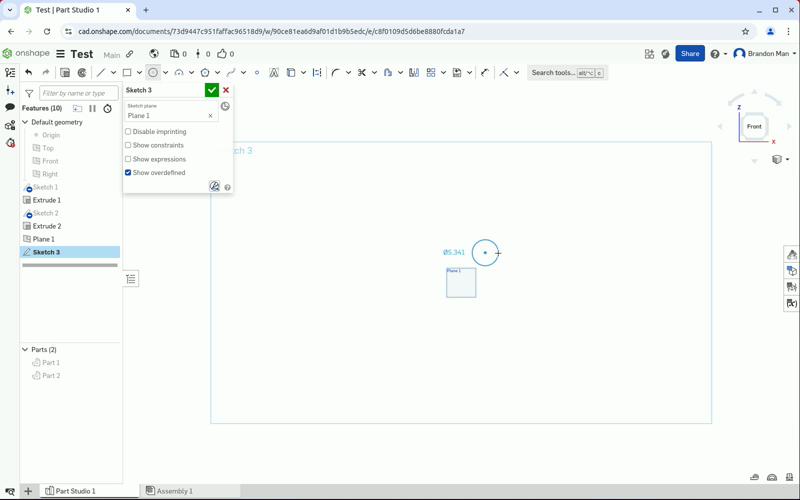
click(498, 252)
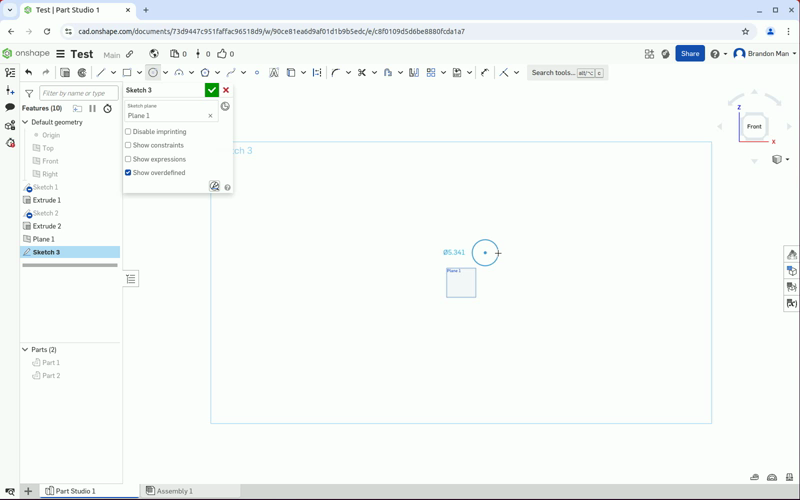
key(esc)
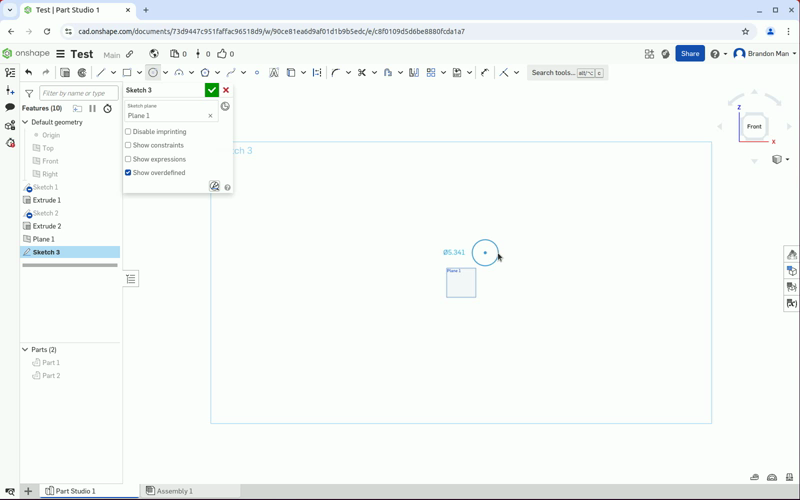
mouse_move(480, 241)
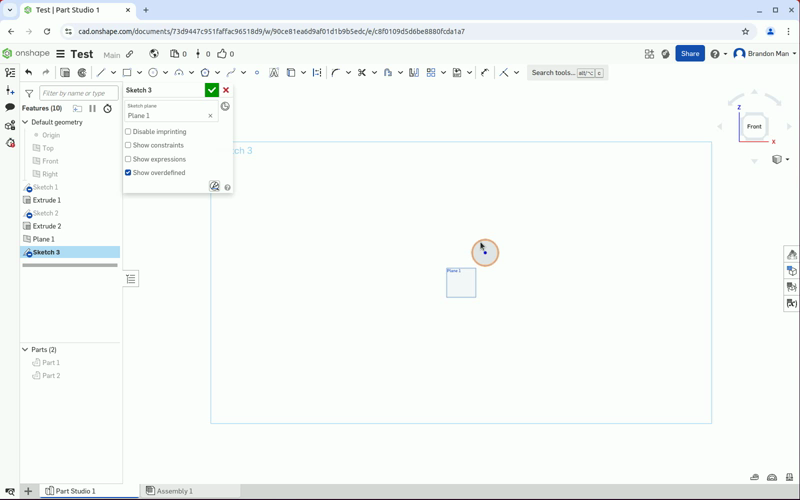
scroll(6)
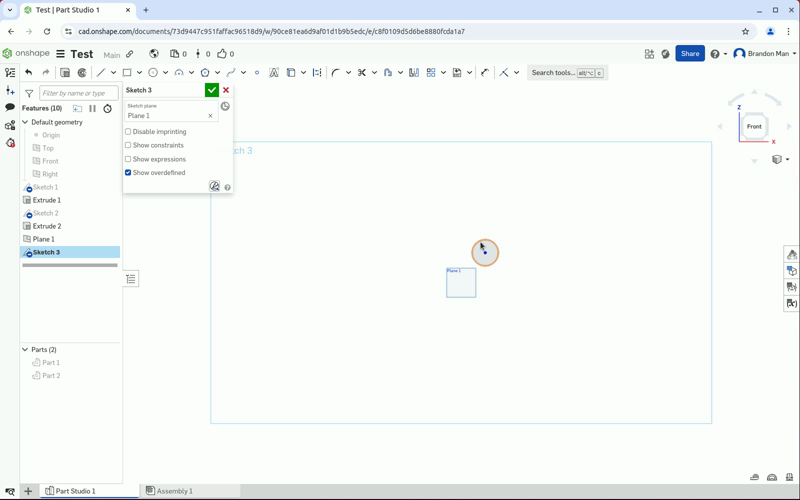
scroll(6)
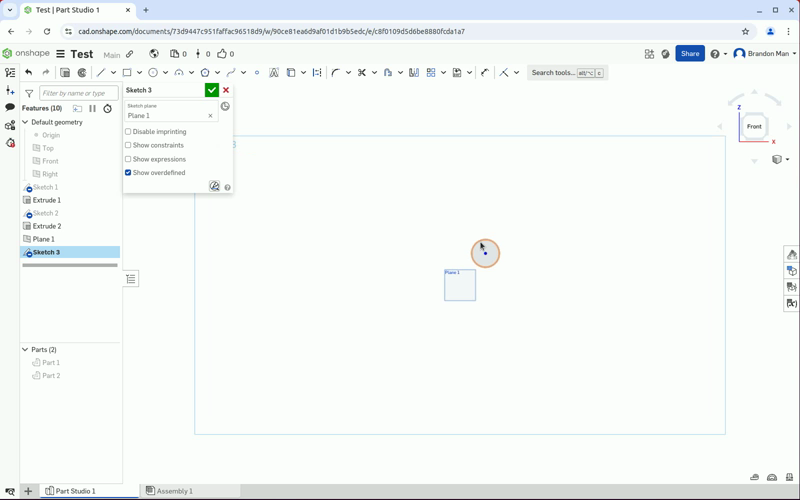
scroll(6)
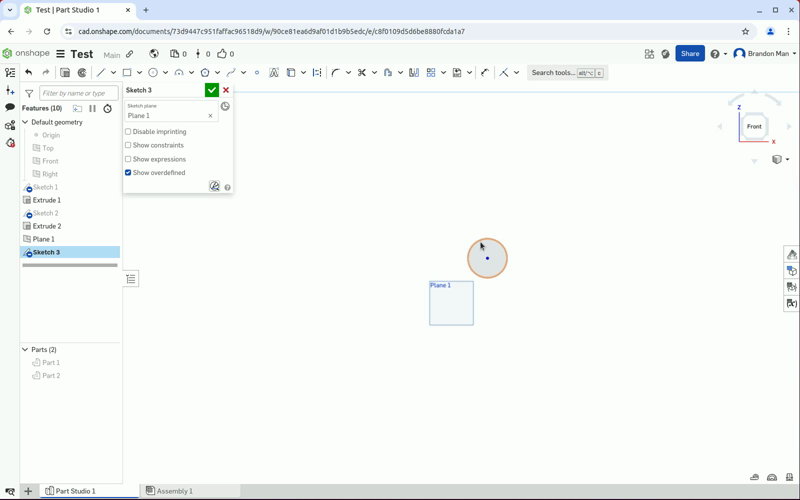
scroll(6)
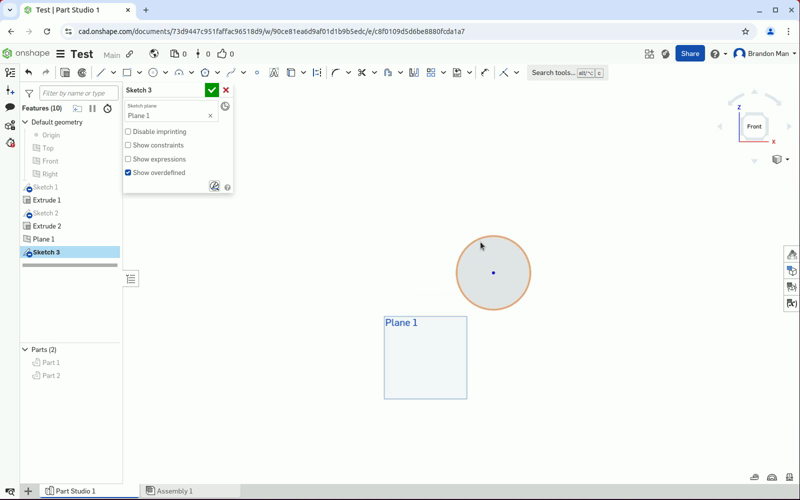
scroll(6)
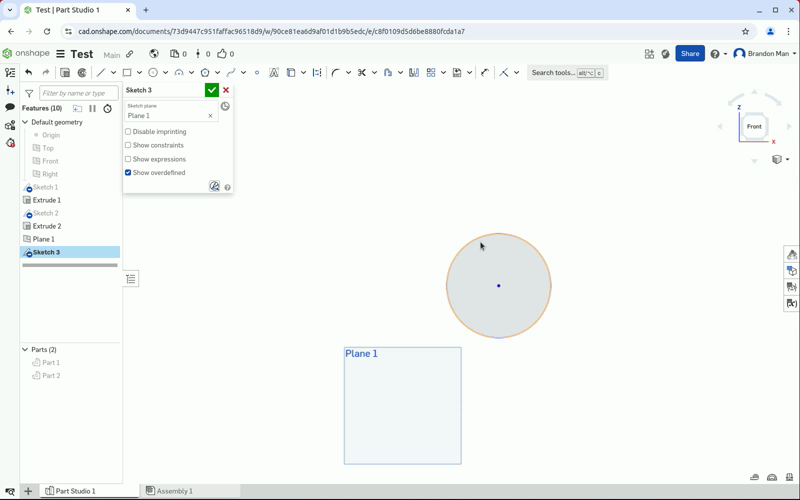
scroll(6)
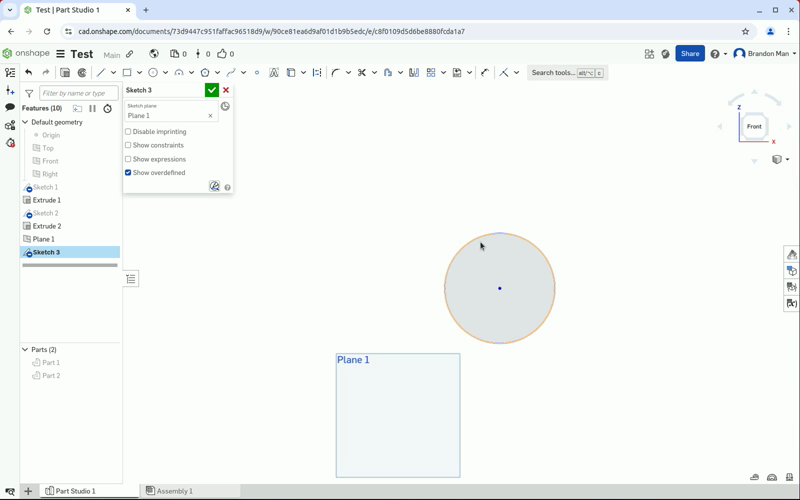
scroll(6)
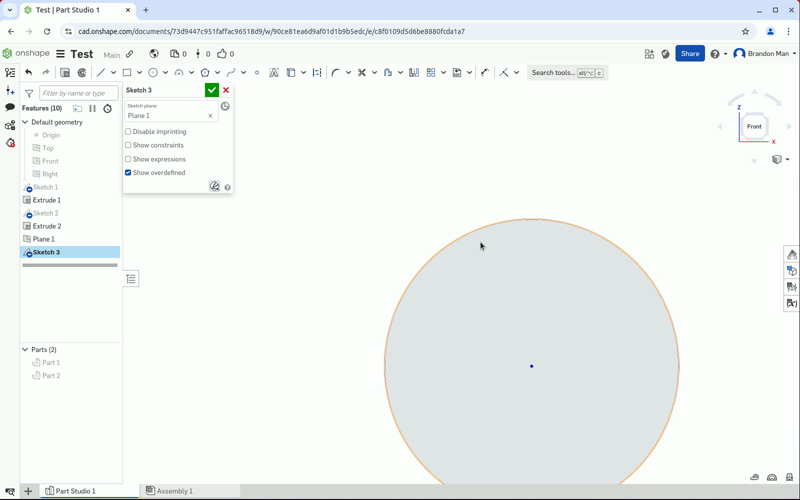
click(480, 241)
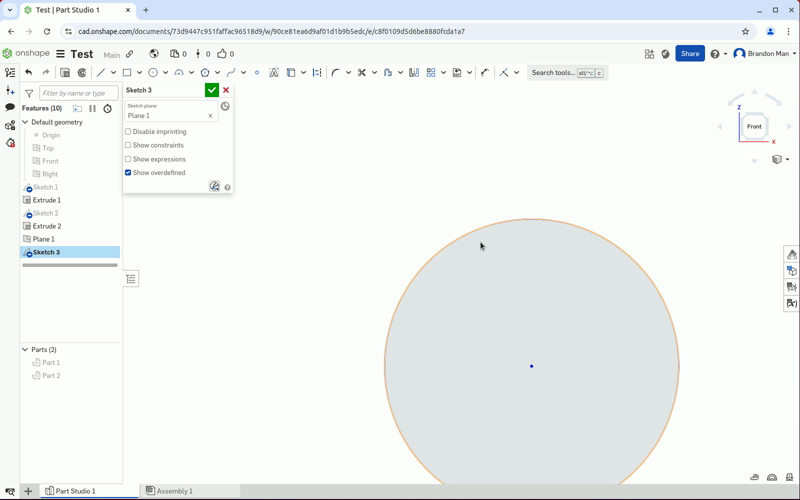
scroll(-6)
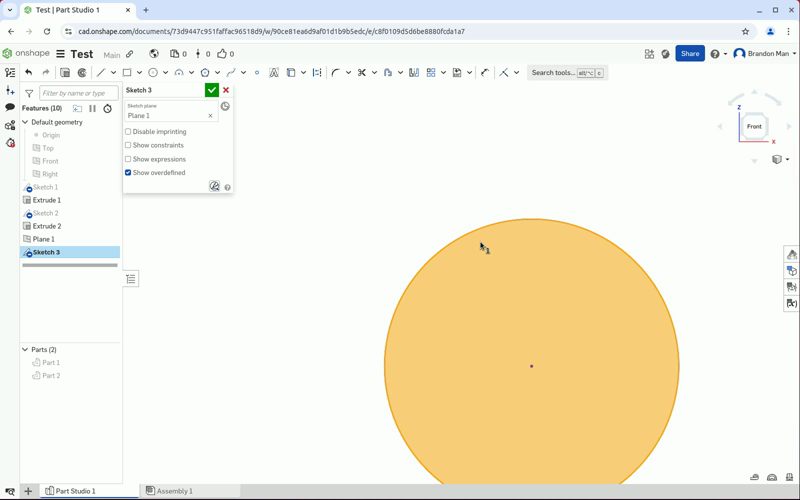
scroll(-6)
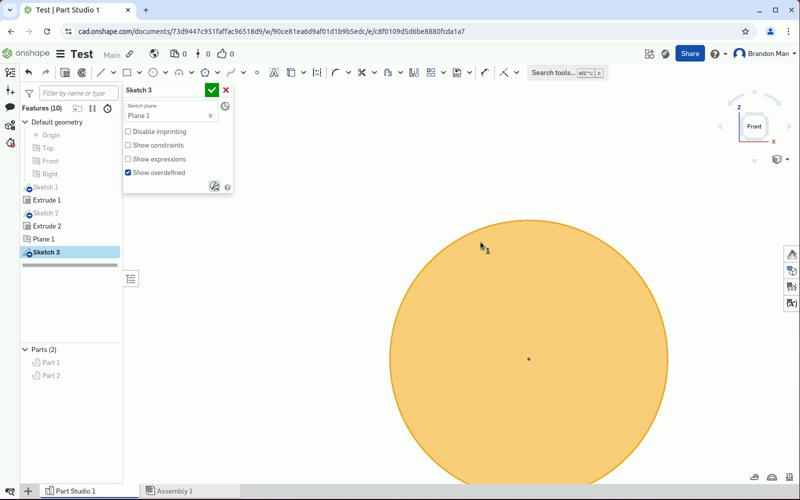
scroll(-6)
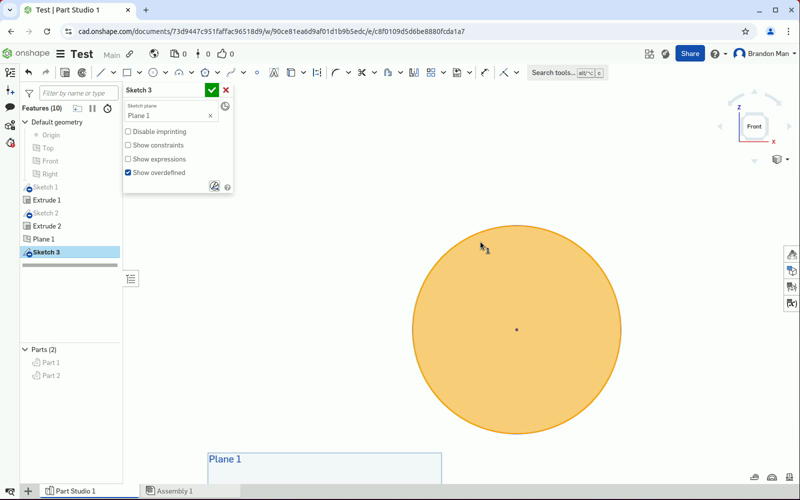
scroll(-6)
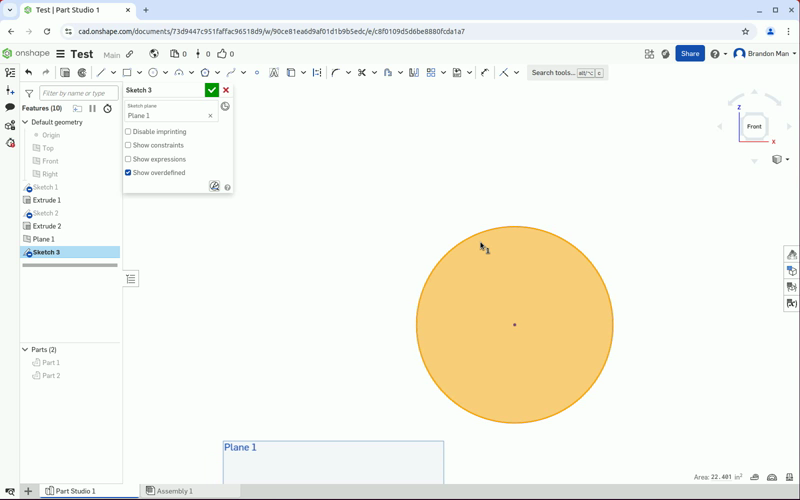
scroll(-6)
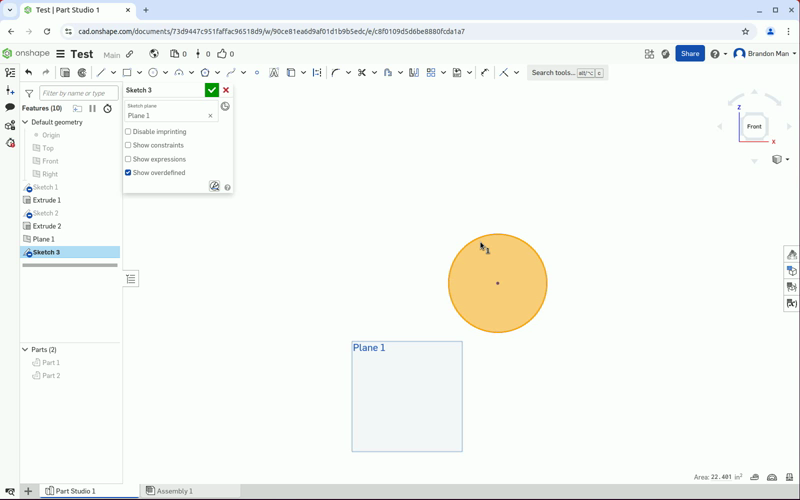
scroll(-6)
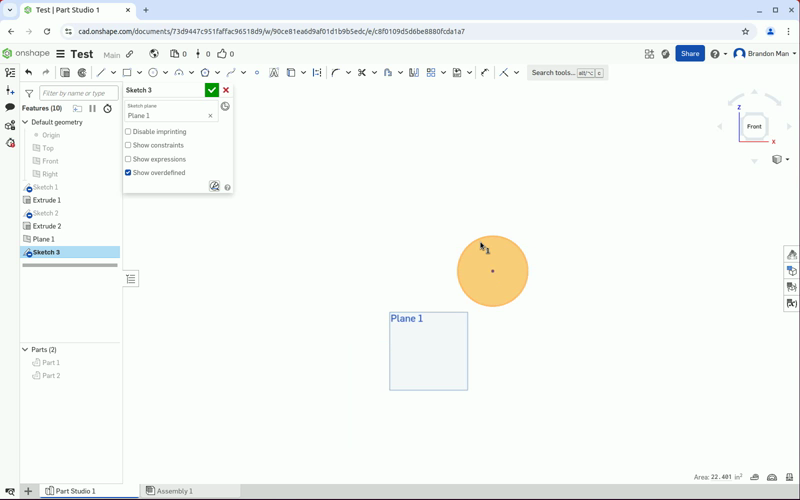
scroll(-6)
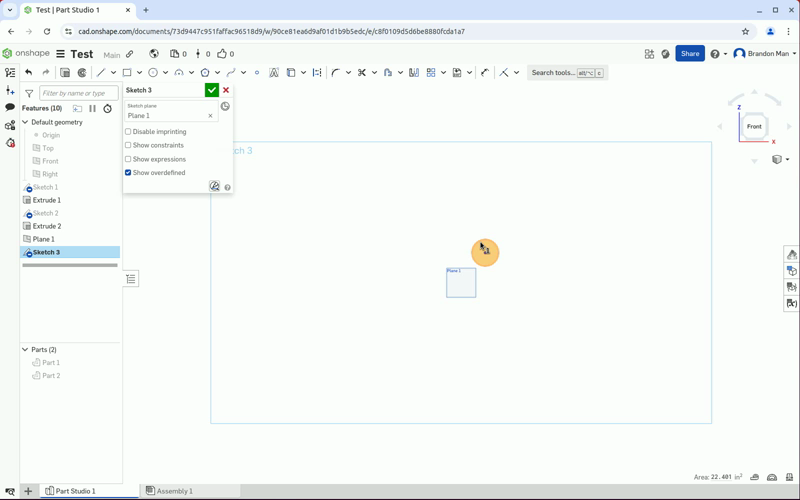
mouse_move(73, 352)
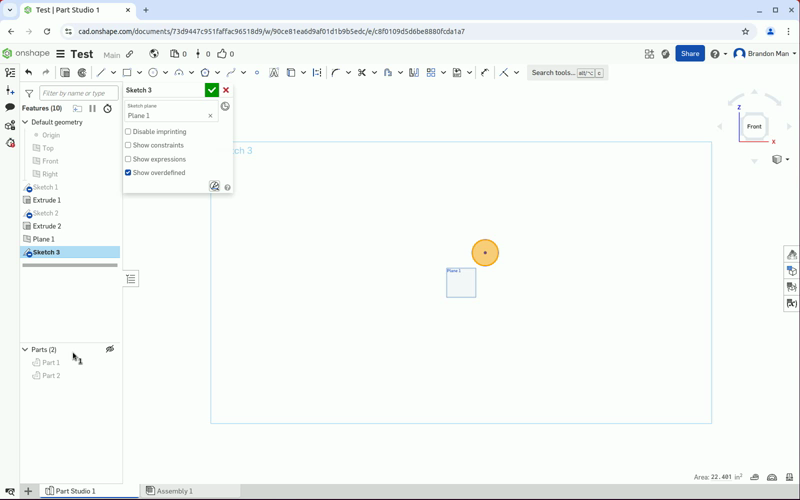
key(shift+y)
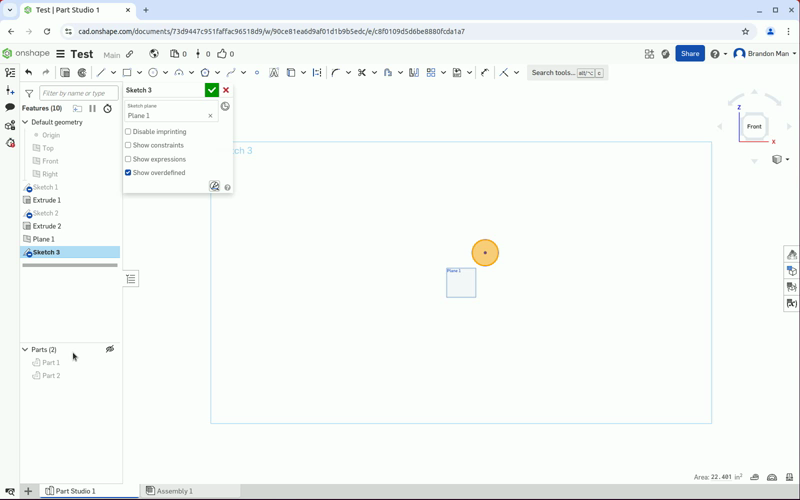
key(shift+e)
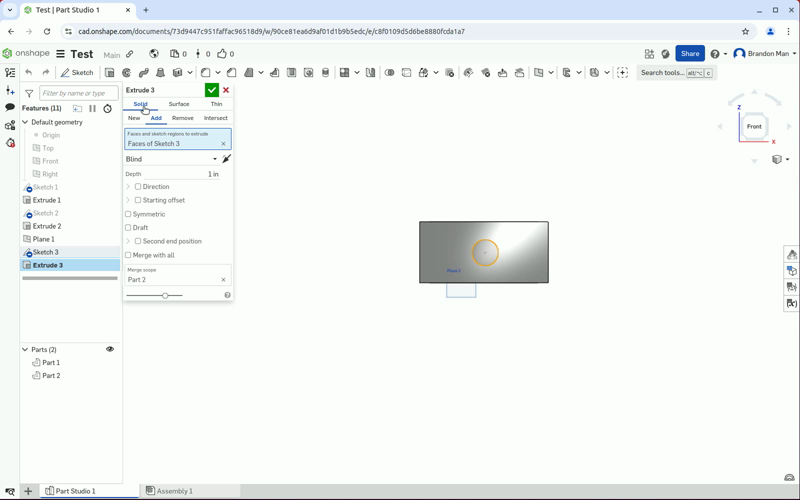
mouse_move(143, 106)
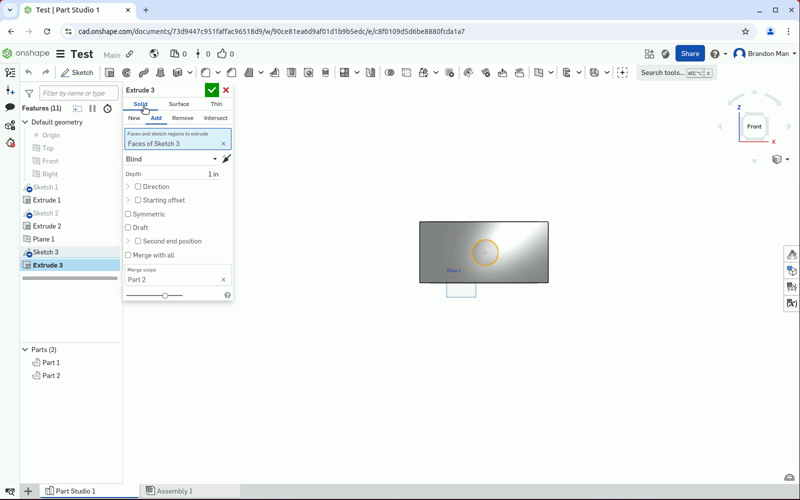
click(143, 106)
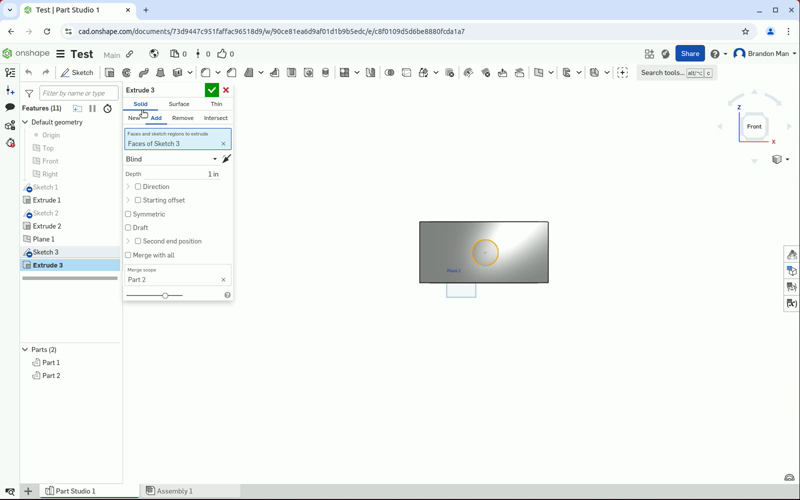
mouse_move(137, 120)
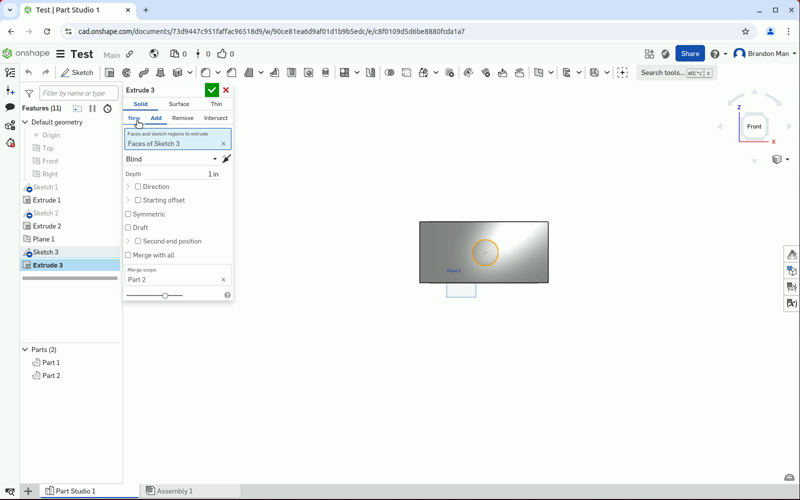
click(137, 120)
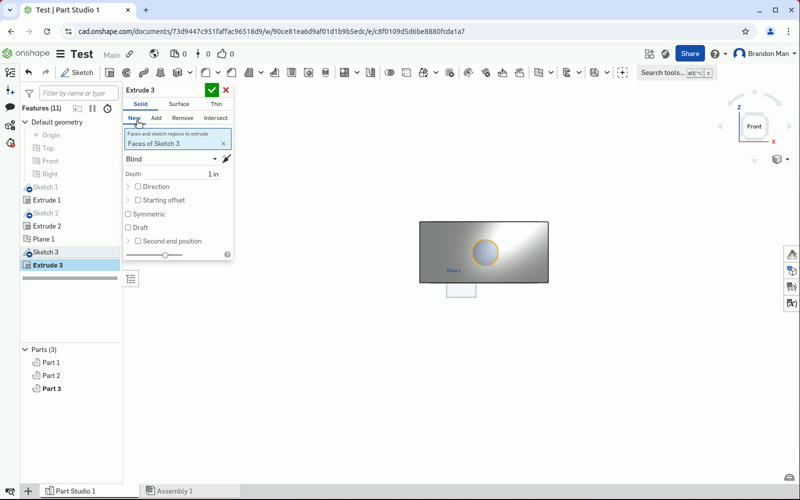
key(tab, 4)
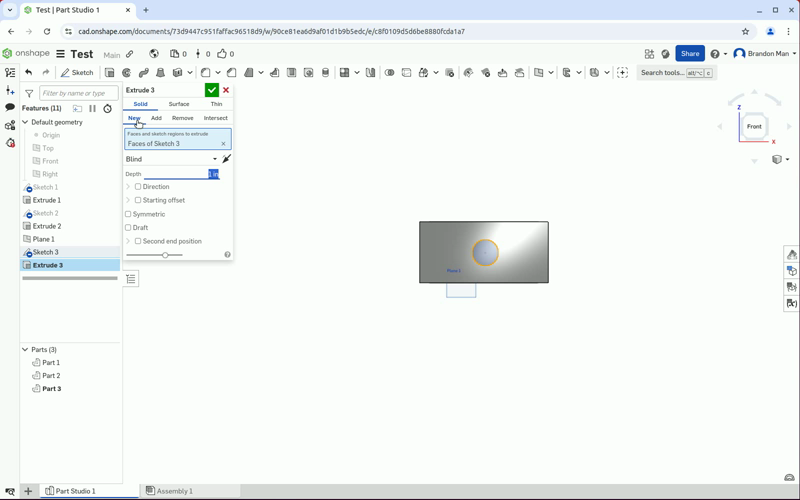
text(4.333)
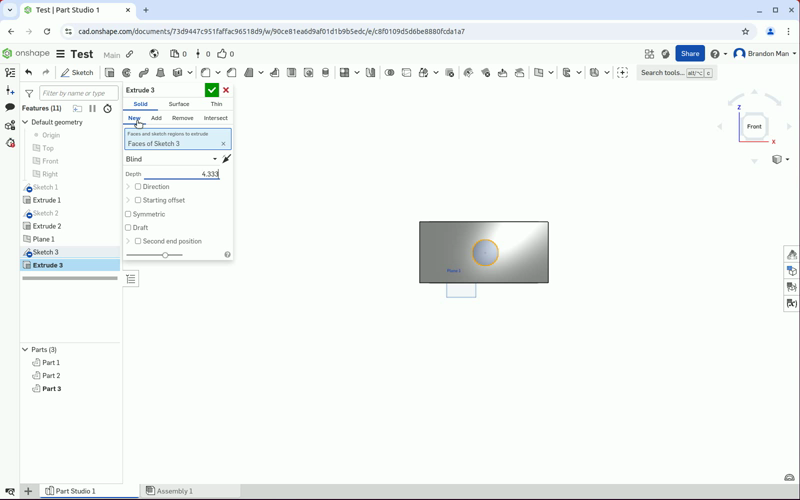
key(enter)
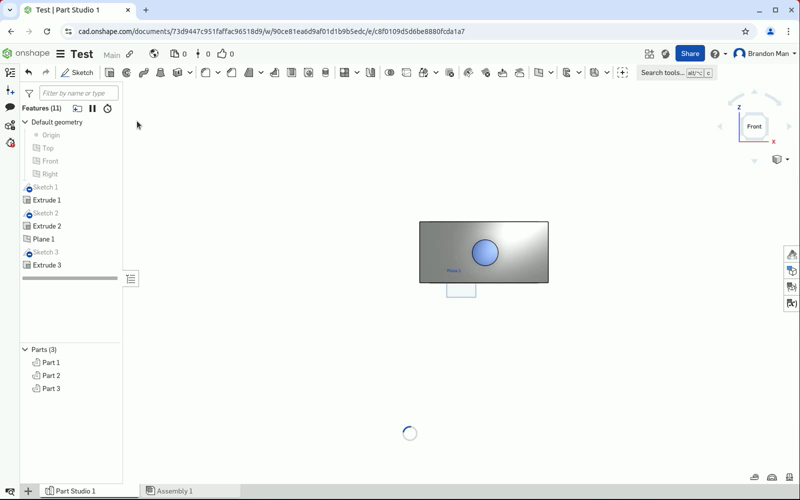
key(shift+h)
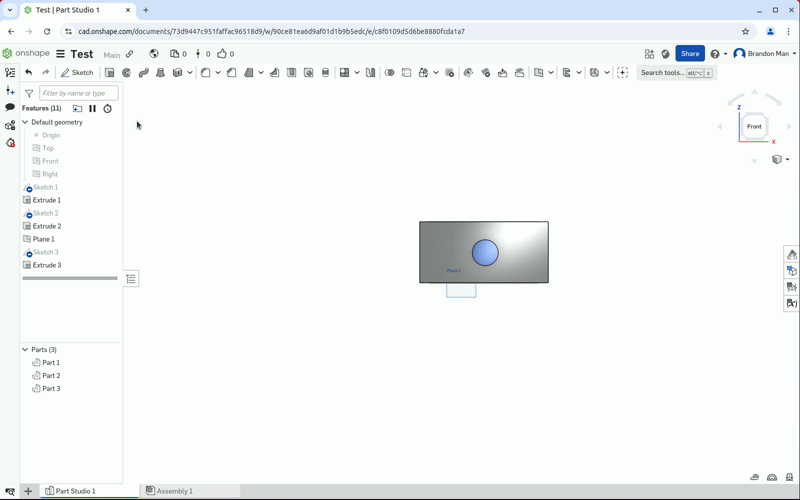
key(shift+h)
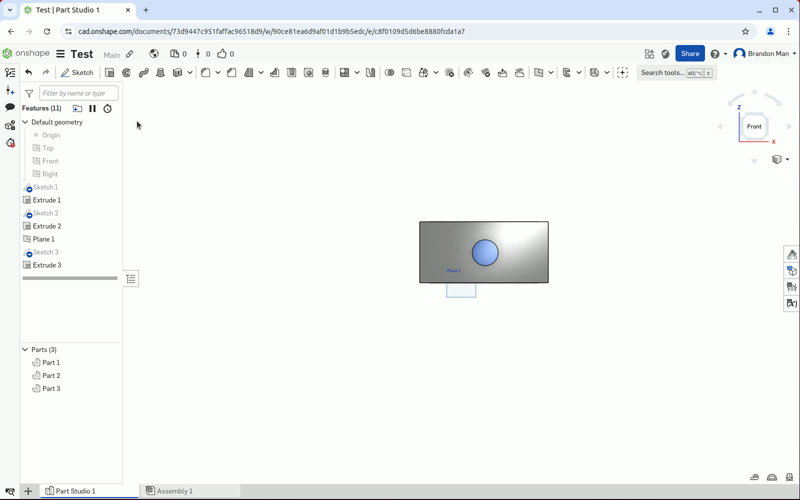
key(shift+7)
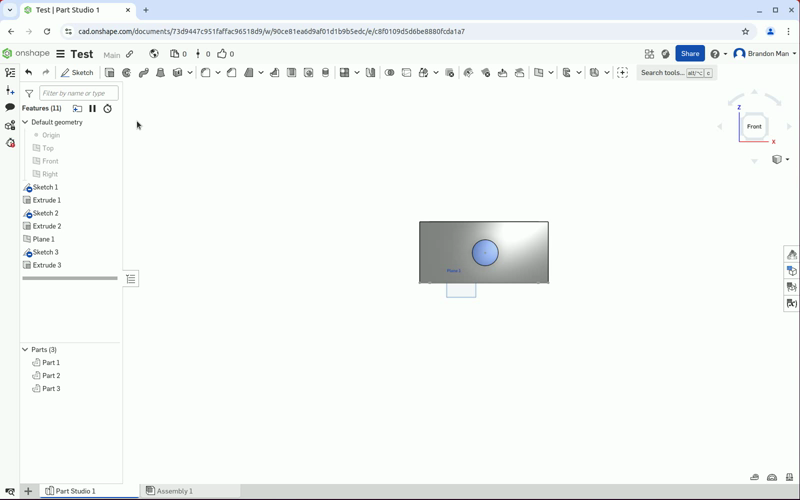
key(left, 2)
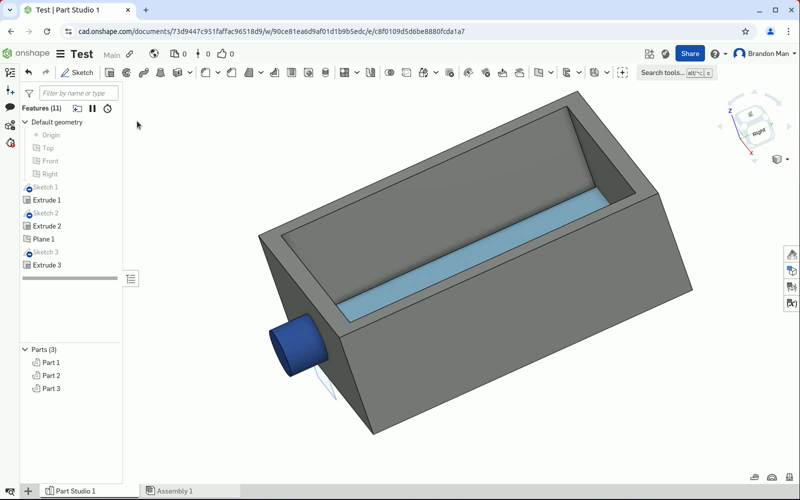
key(down, 2)
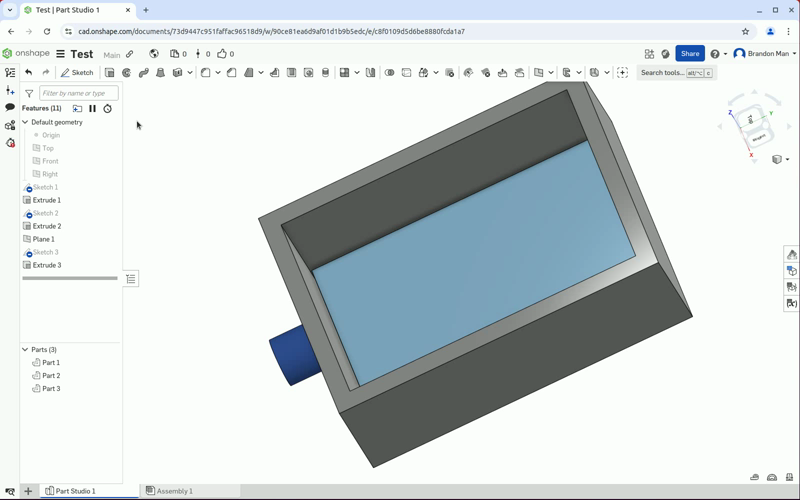
key(up, 2)
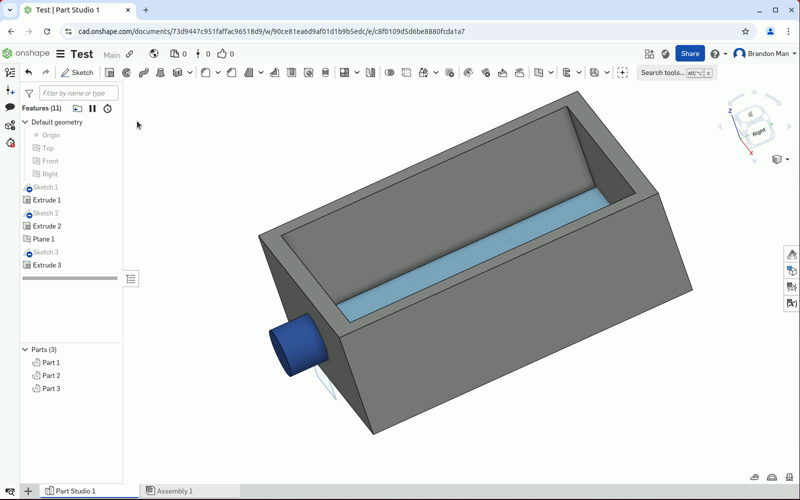
key(right, 2)
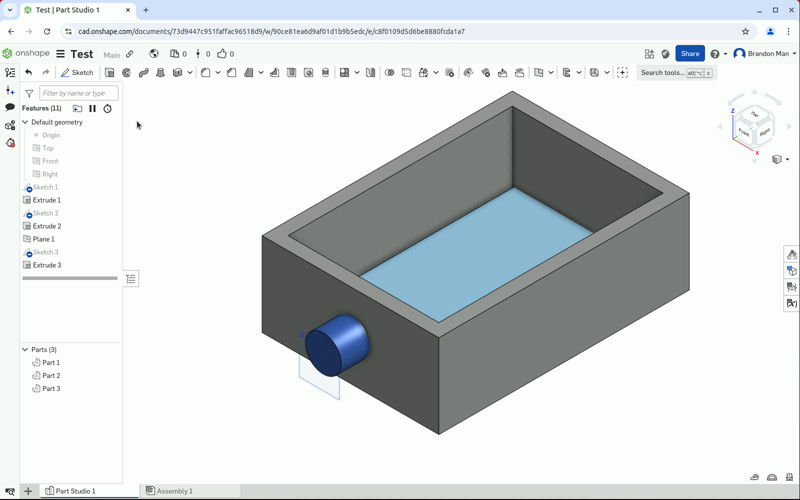
mouse_move(73, 189)
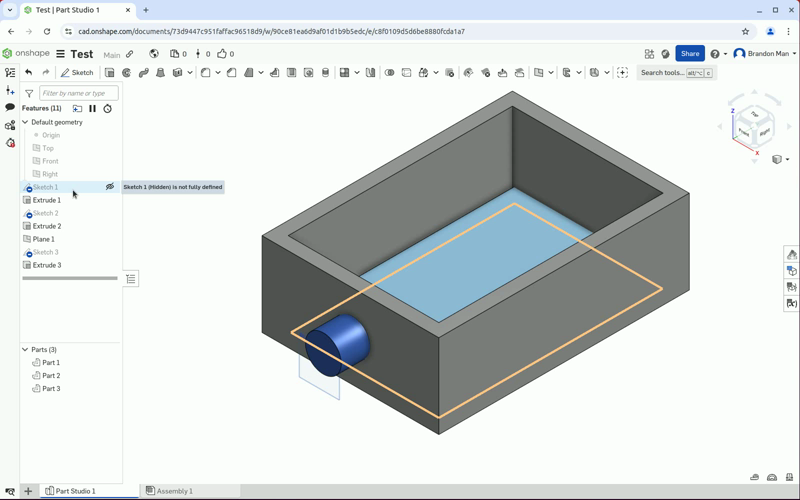
click(73, 189)